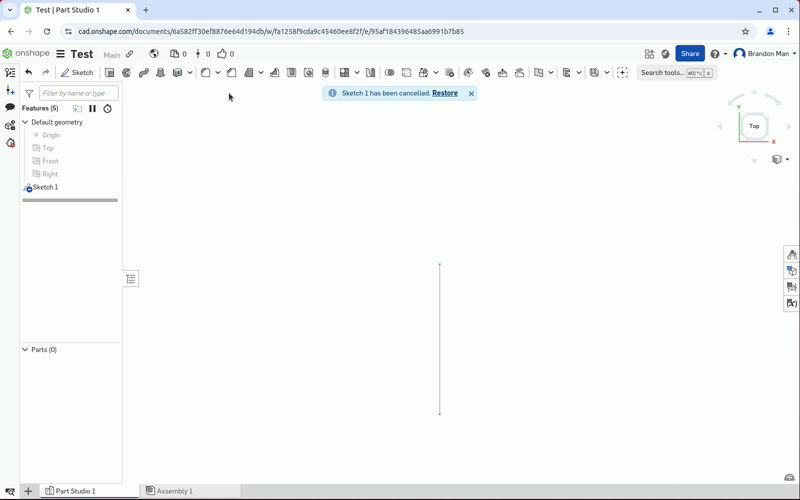
key(shift+h)
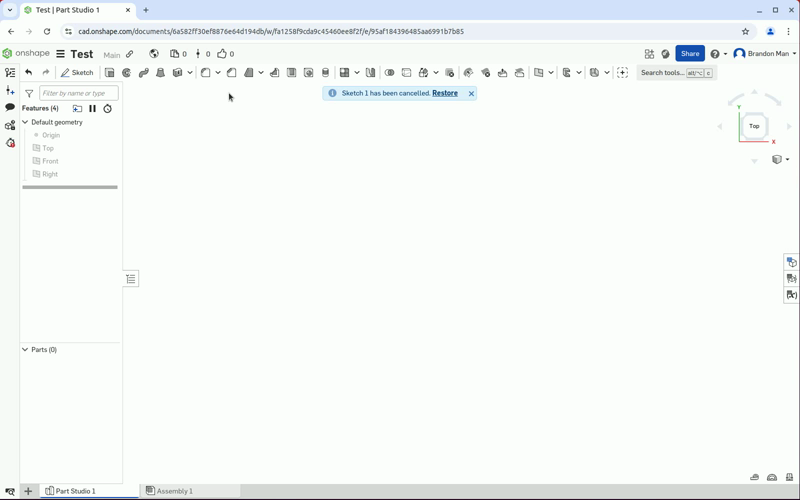
mouse_move(73, 352)
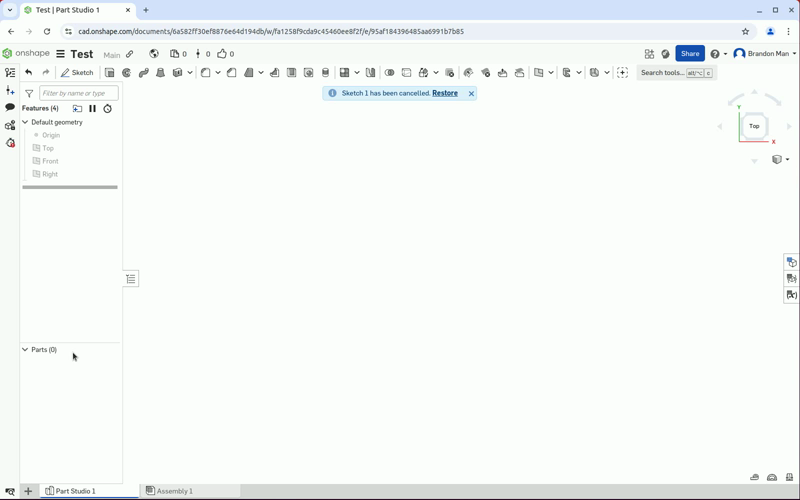
key(y)
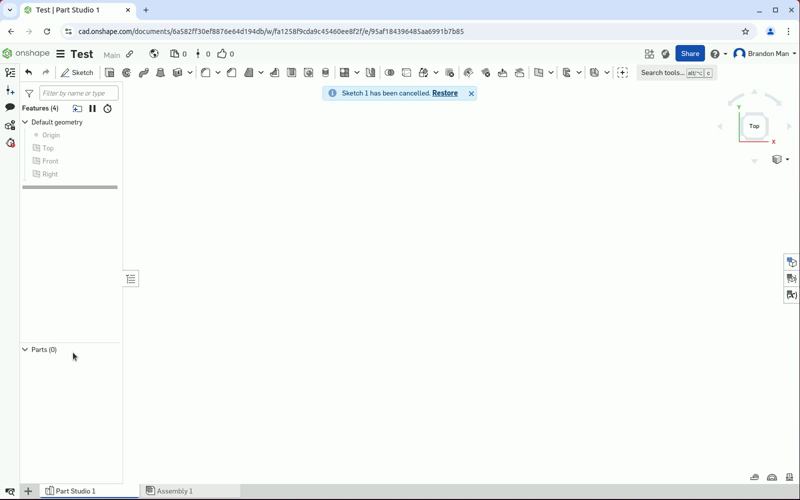
key(shift+p)
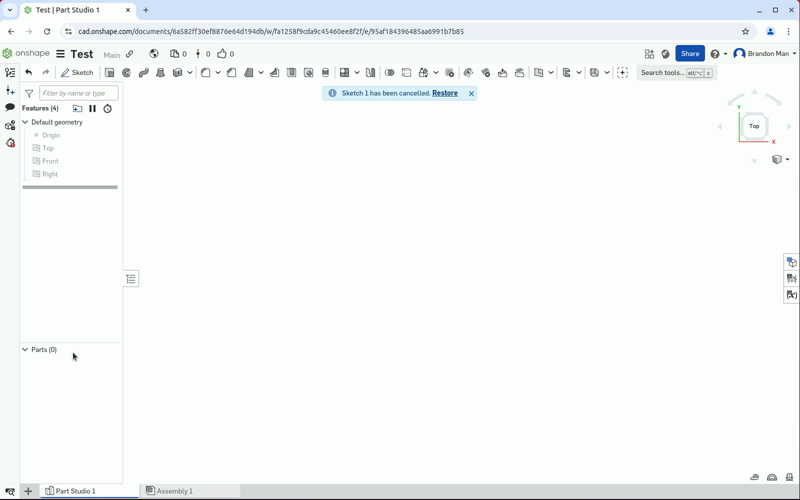
key(space)
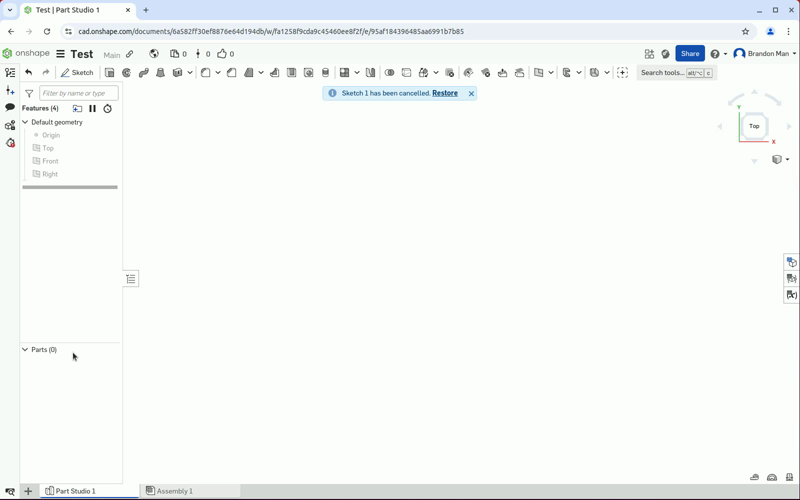
key_down(shift)
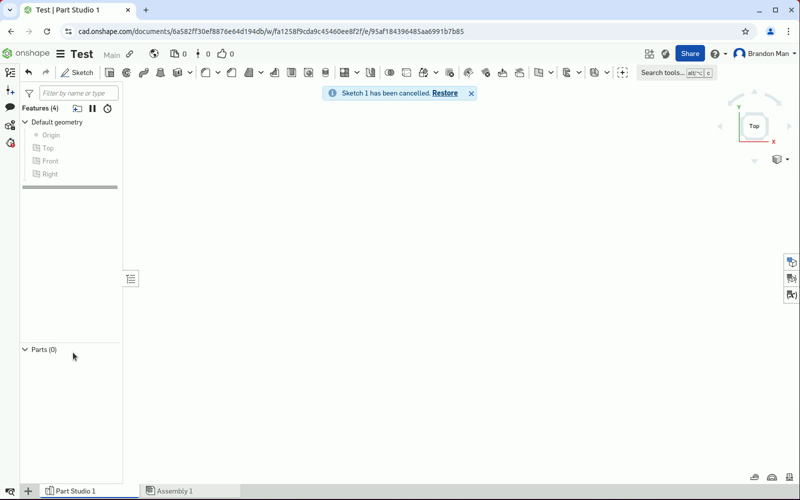
key(up)
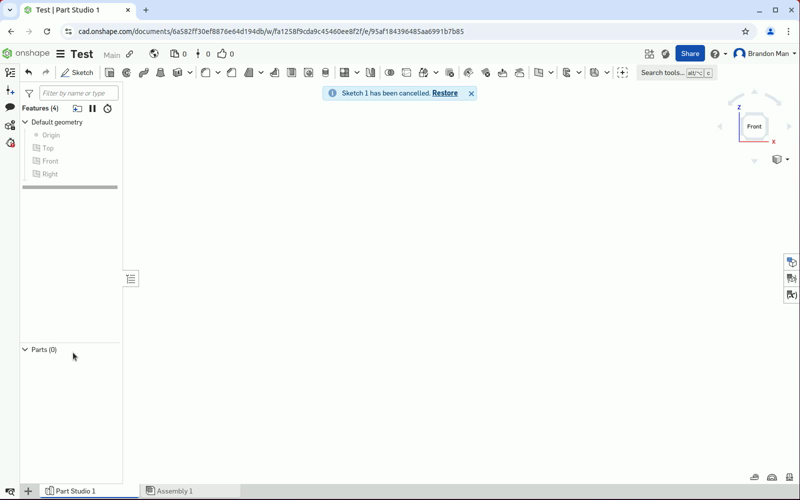
key_up(shift)
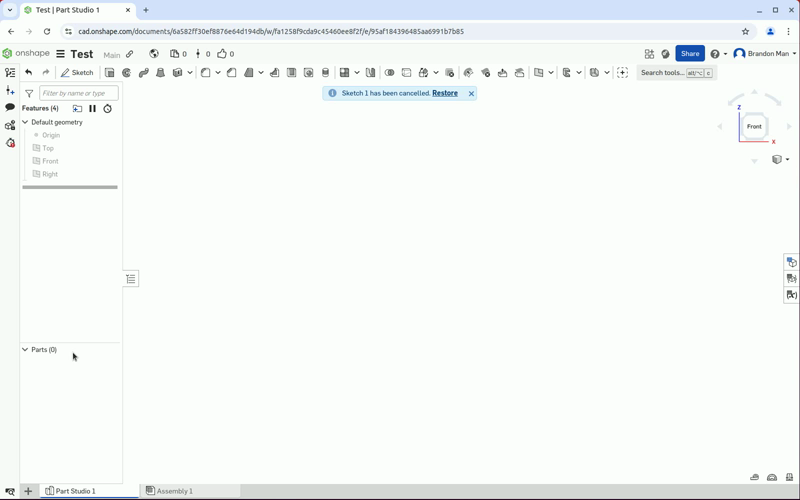
mouse_move(73, 352)
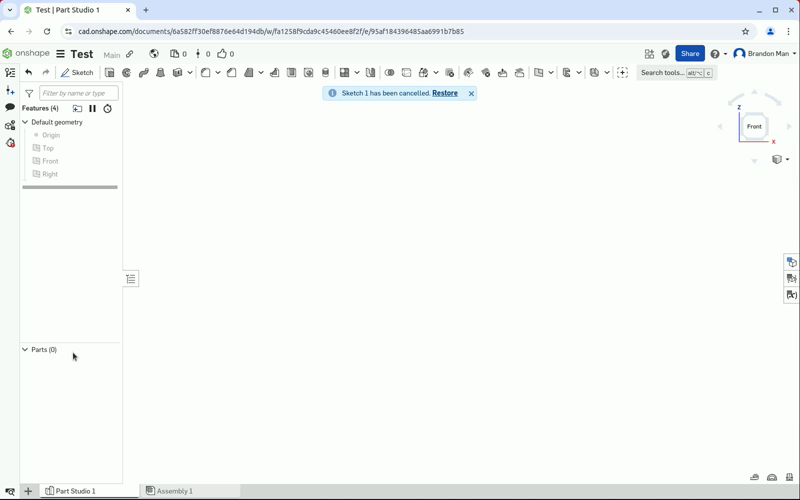
key(shift+y)
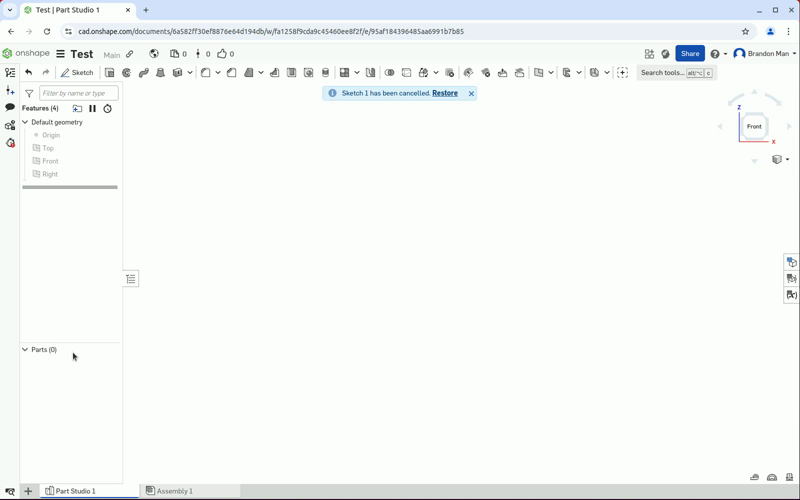
key(shift+s)
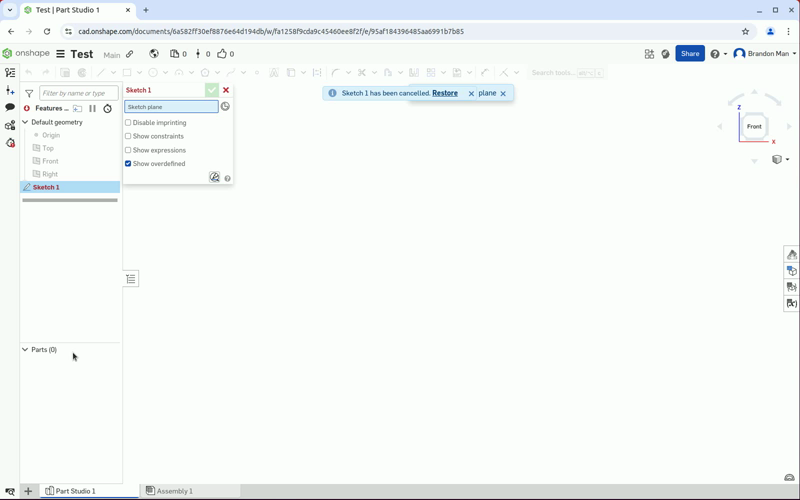
mouse_move(73, 163)
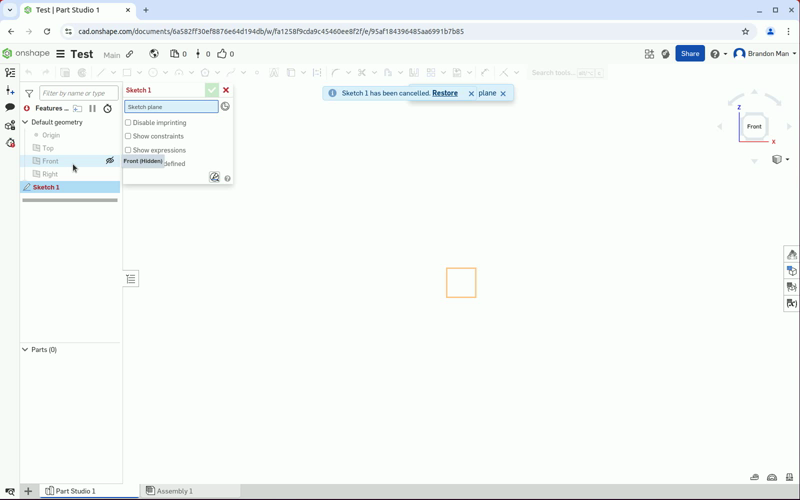
click(73, 163)
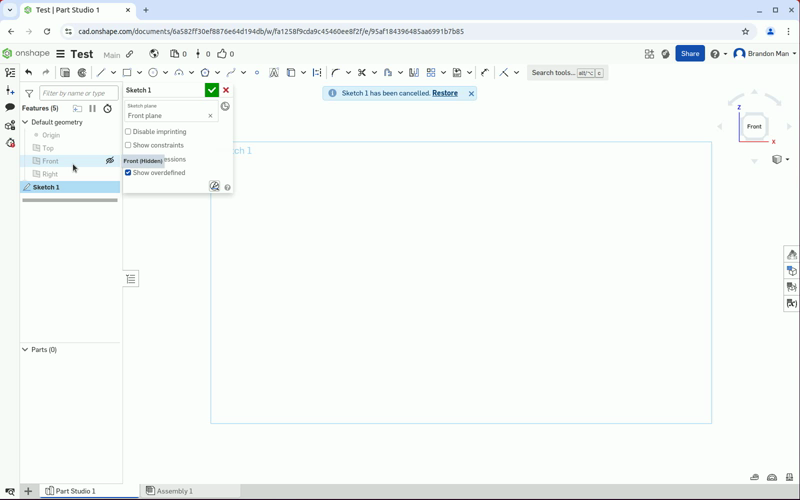
mouse_move(73, 352)
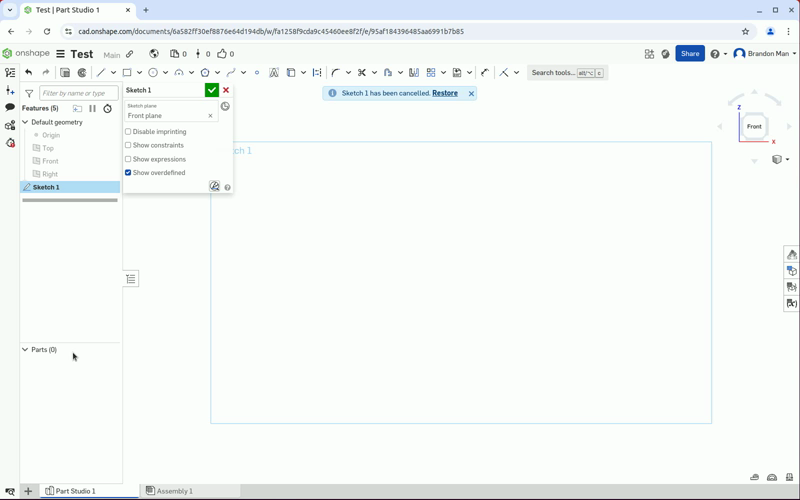
key(y)
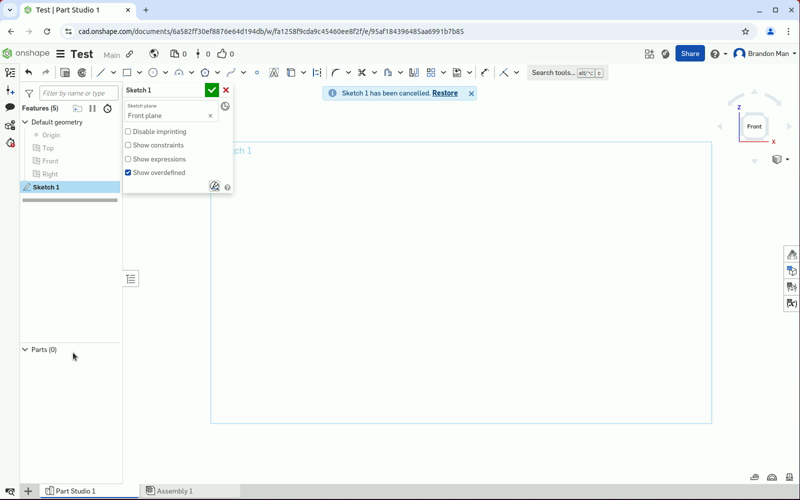
key(l)
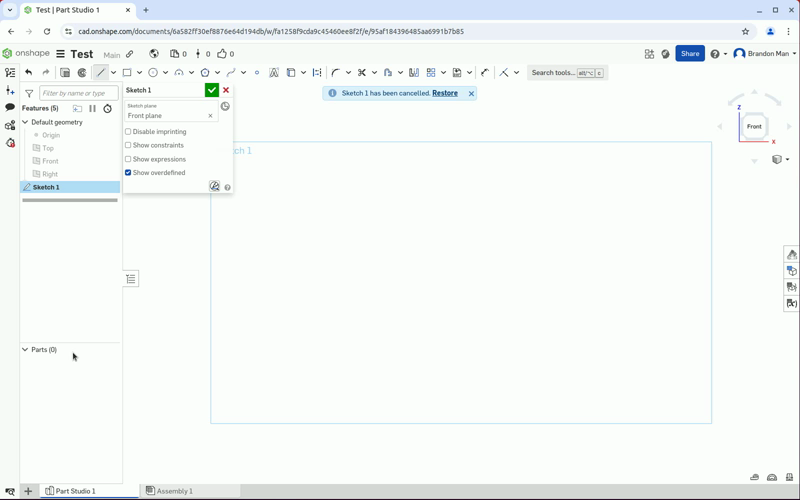
key_down(shift)
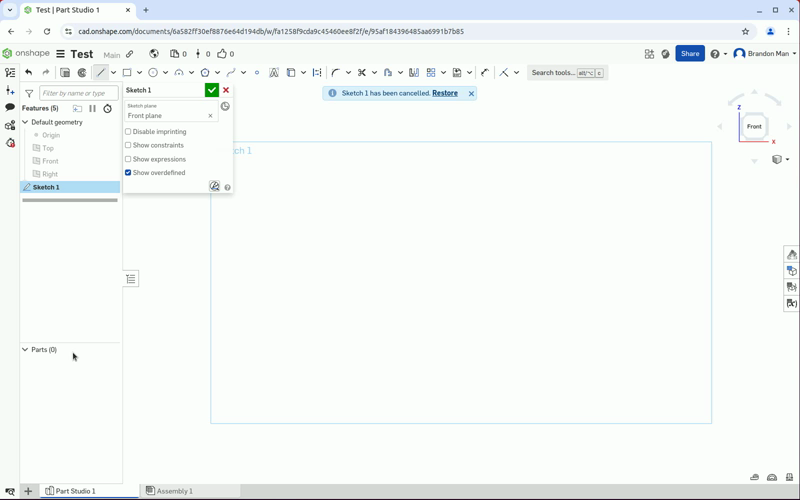
mouse_move(460, 282)
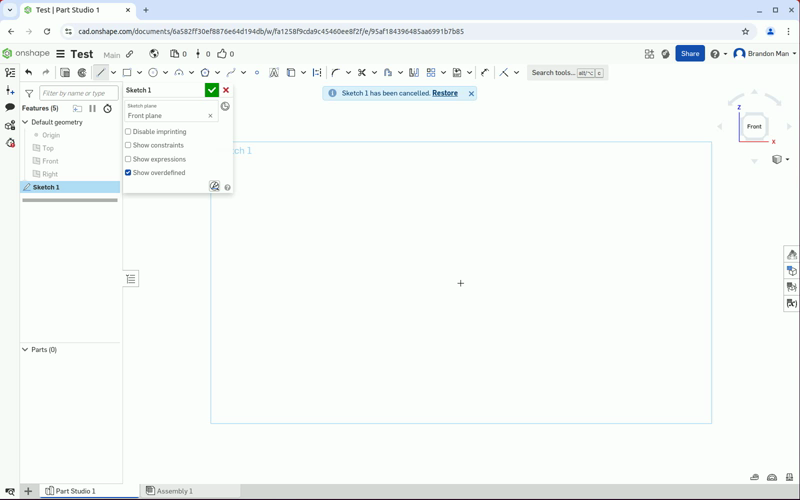
click(460, 282)
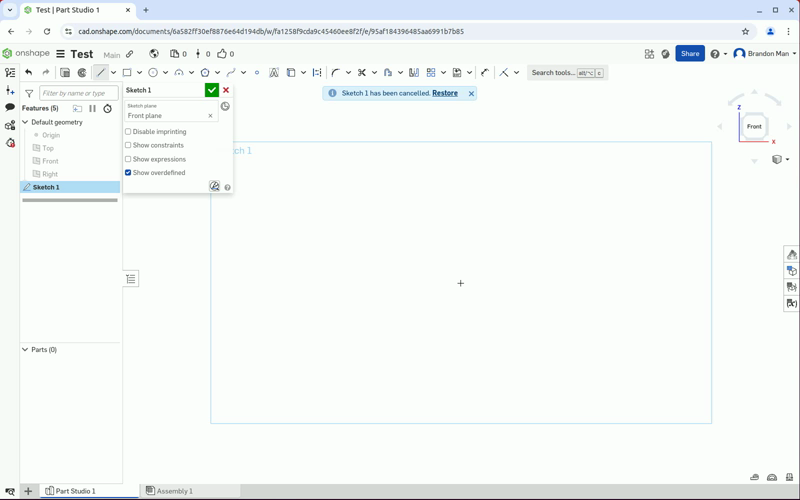
key_up(shift)
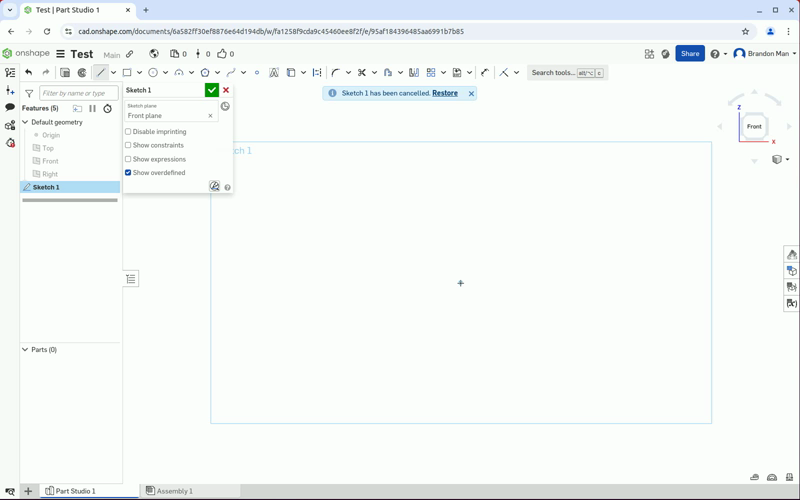
key_down(shift)
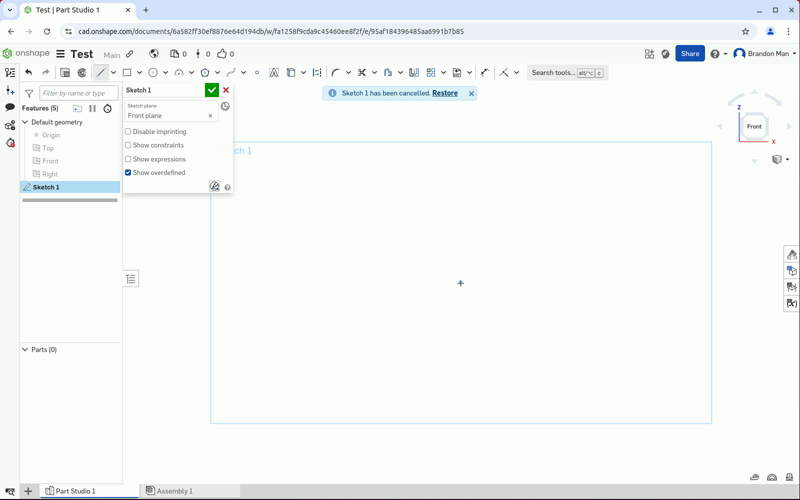
mouse_move(573, 282)
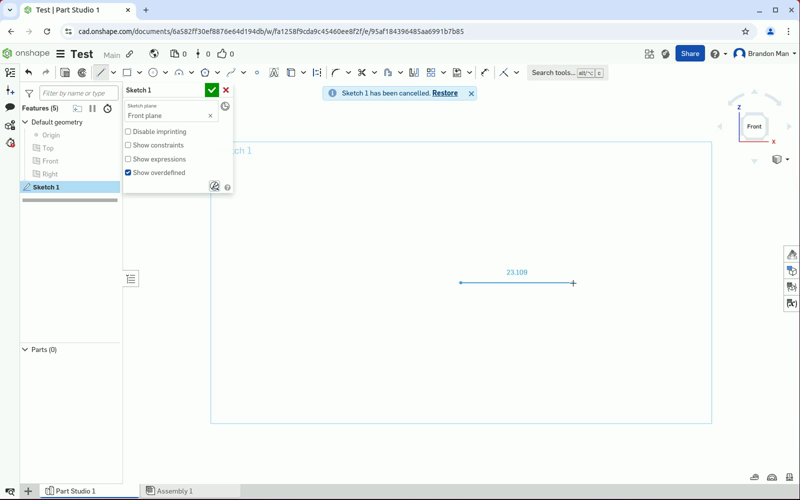
click(573, 282)
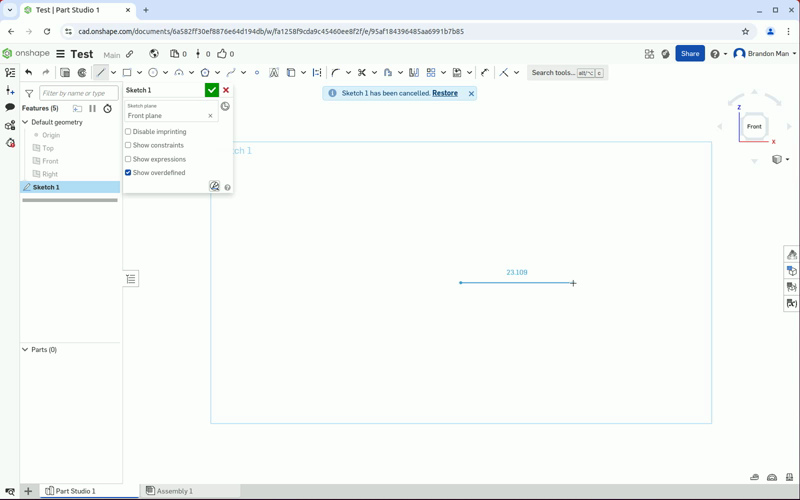
key_up(shift)
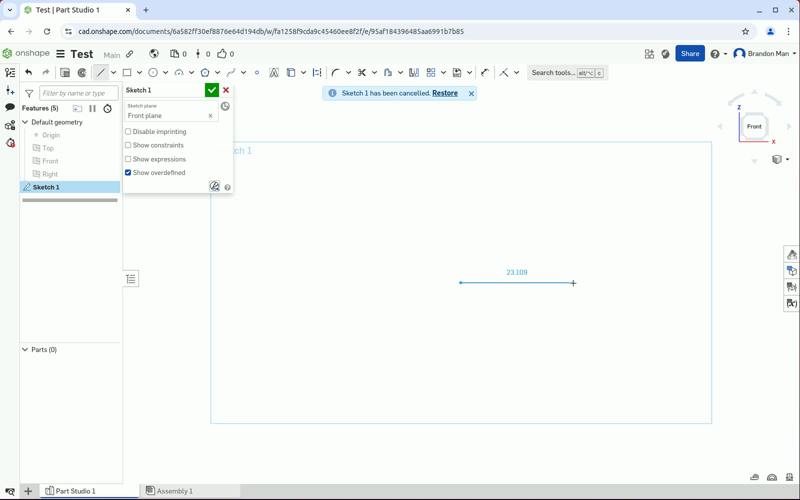
key_down(shift)
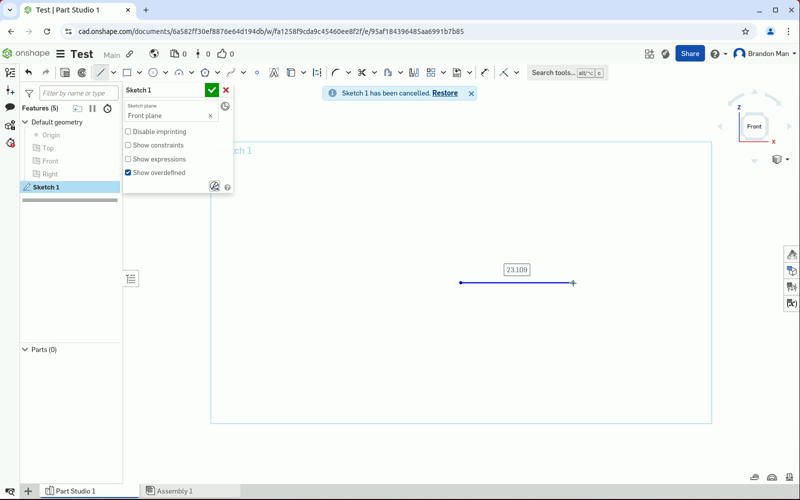
mouse_move(573, 208)
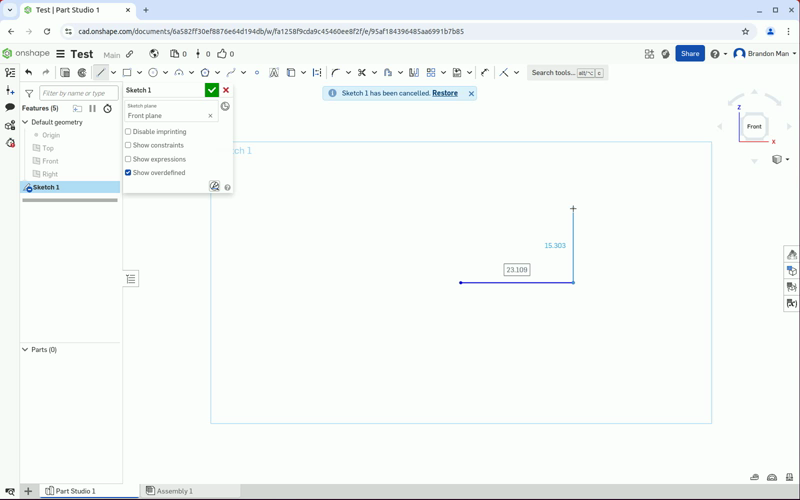
click(573, 208)
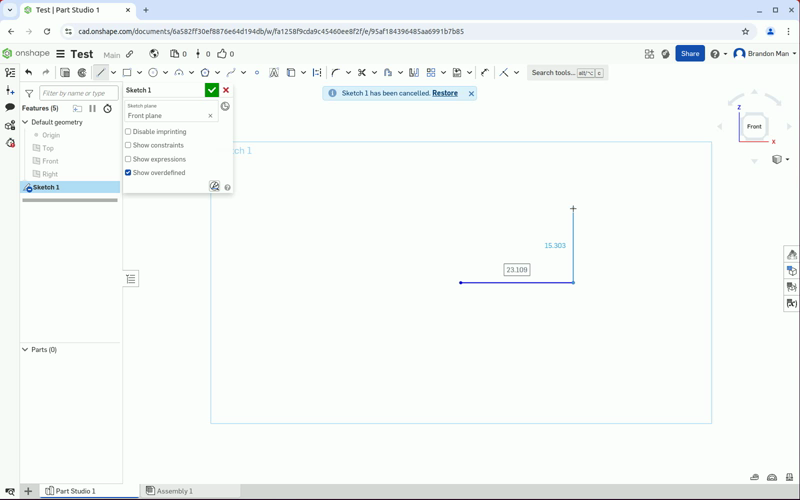
key_up(shift)
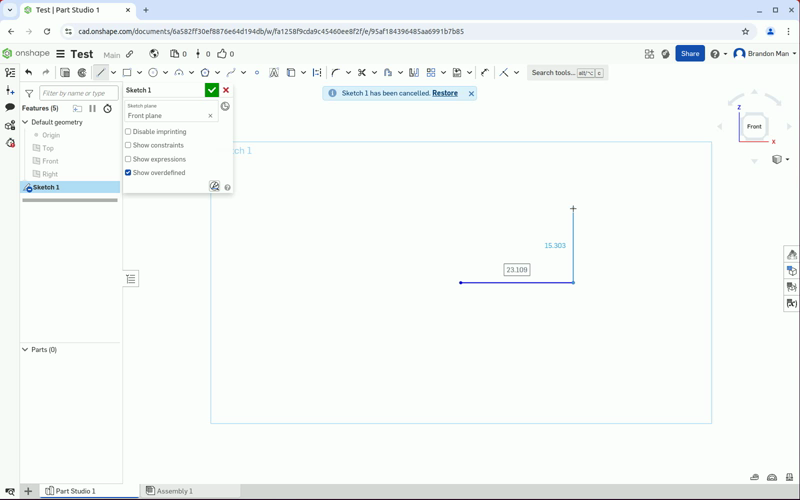
key_down(shift)
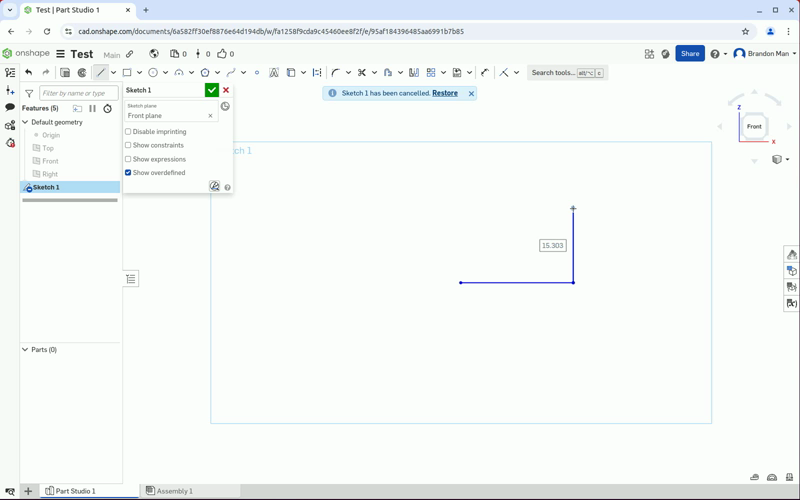
mouse_move(589, 208)
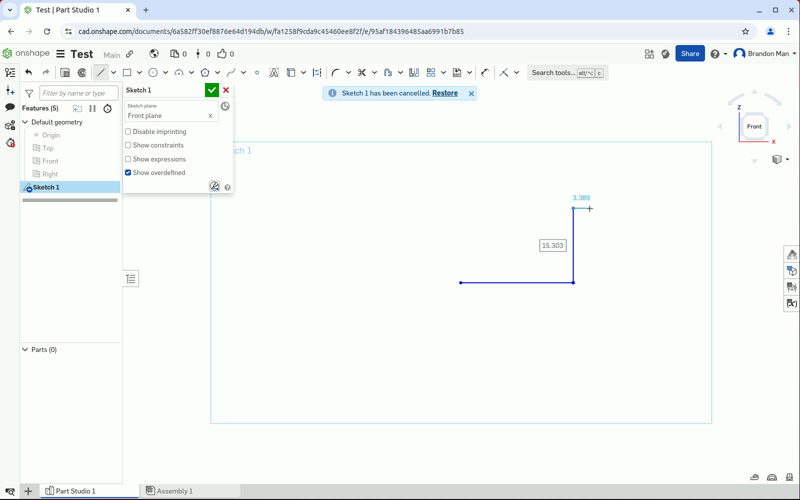
mouse_move(554, 208)
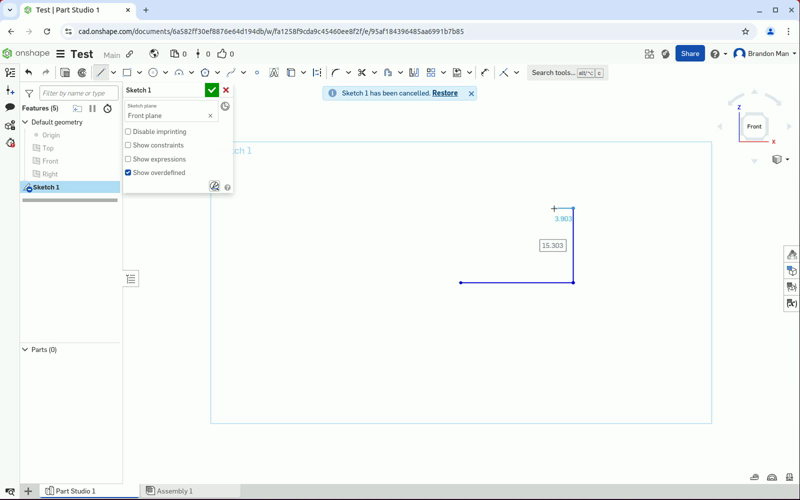
click(554, 208)
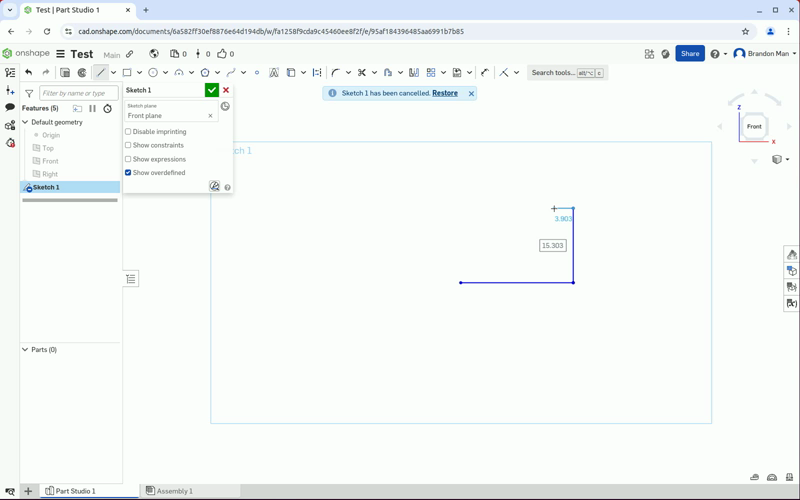
key_up(shift)
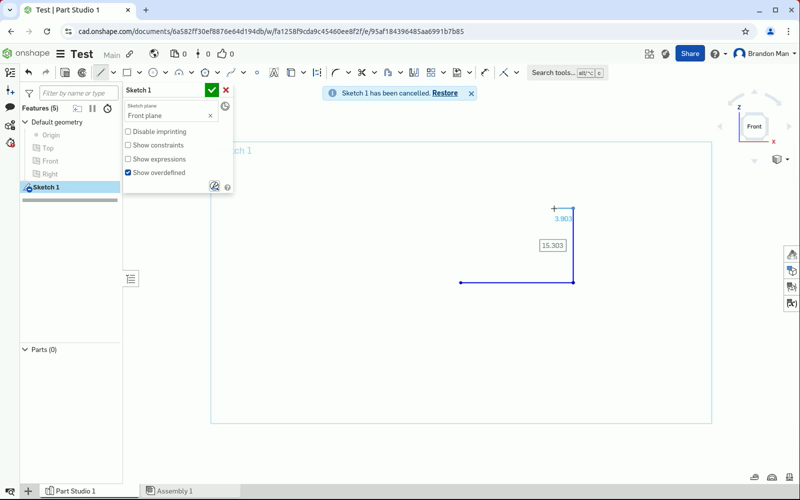
key_down(shift)
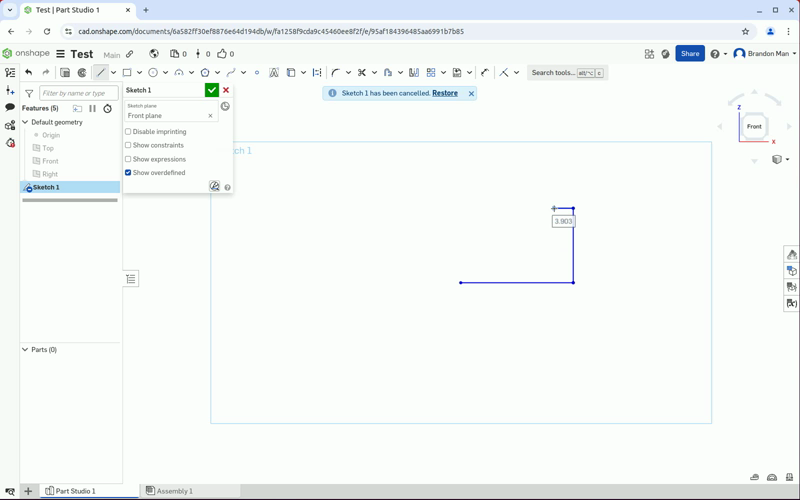
mouse_move(584, 208)
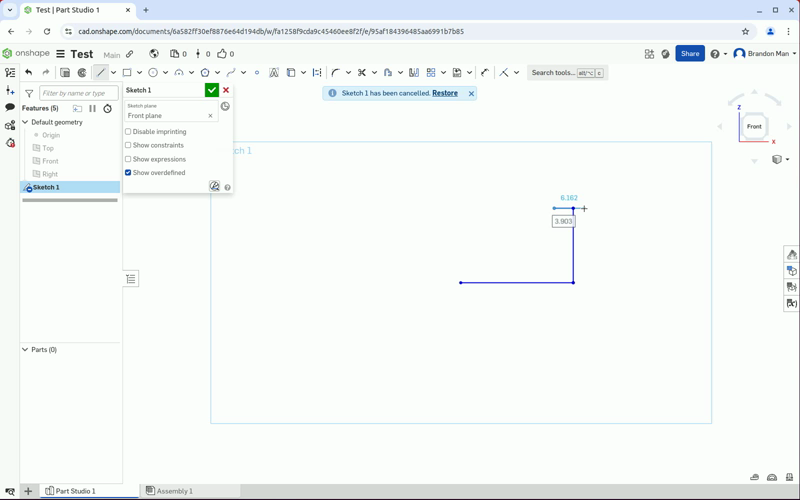
mouse_move(554, 264)
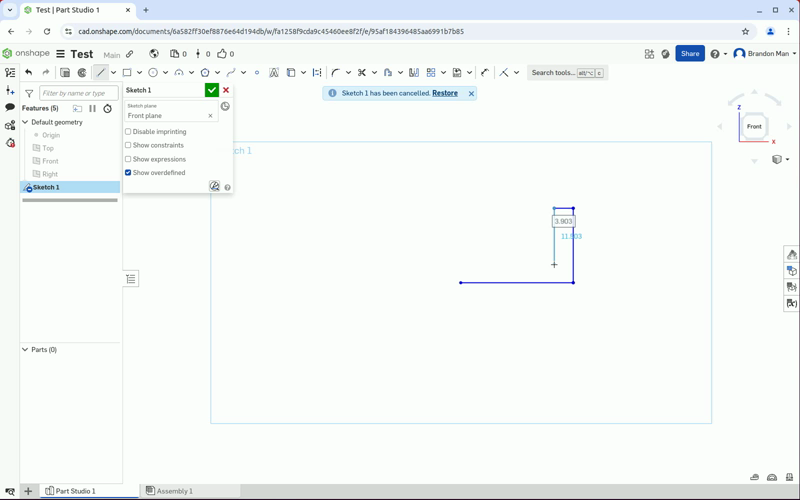
click(554, 264)
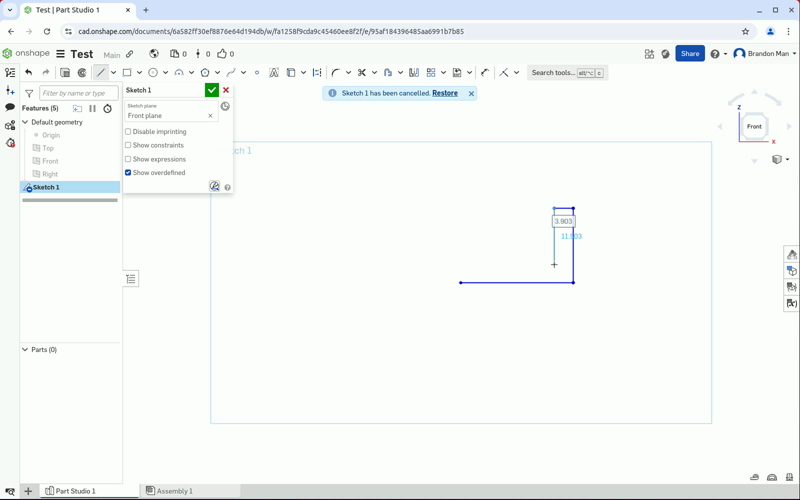
key_up(shift)
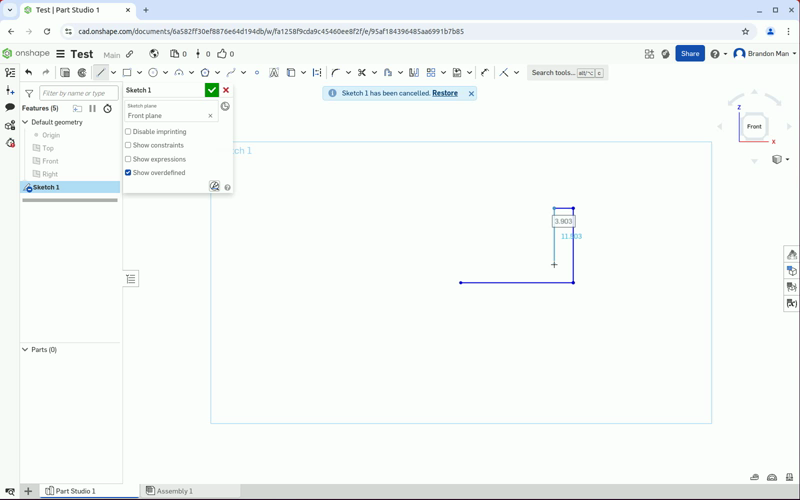
key_down(shift)
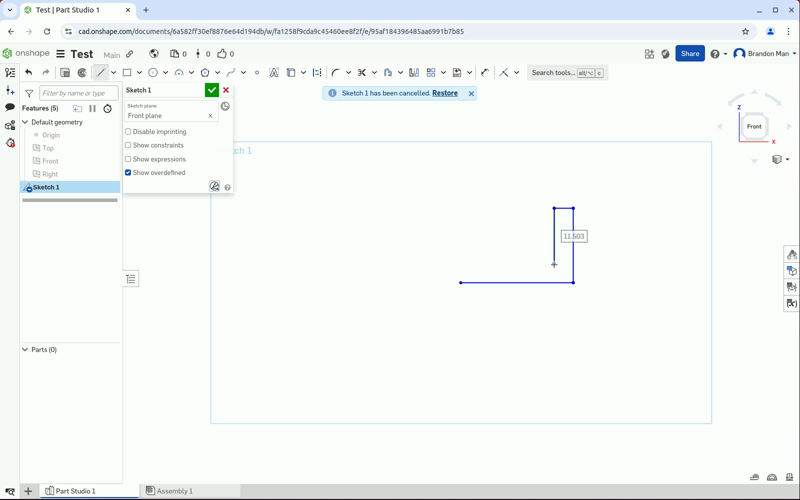
mouse_move(479, 264)
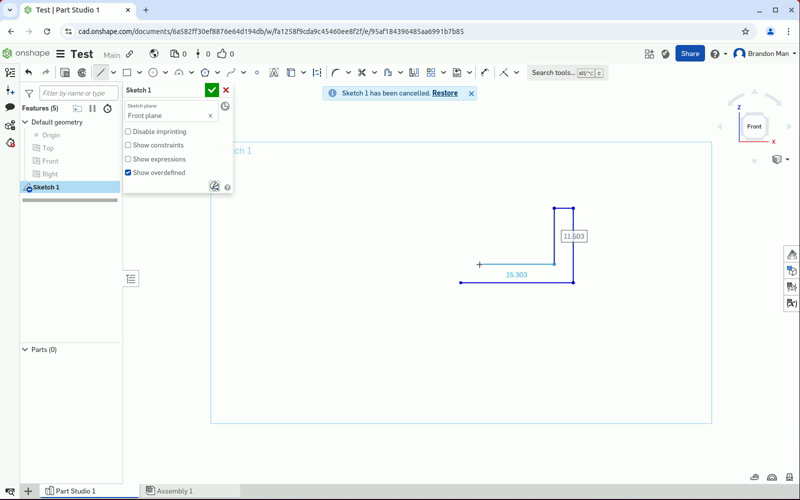
click(479, 264)
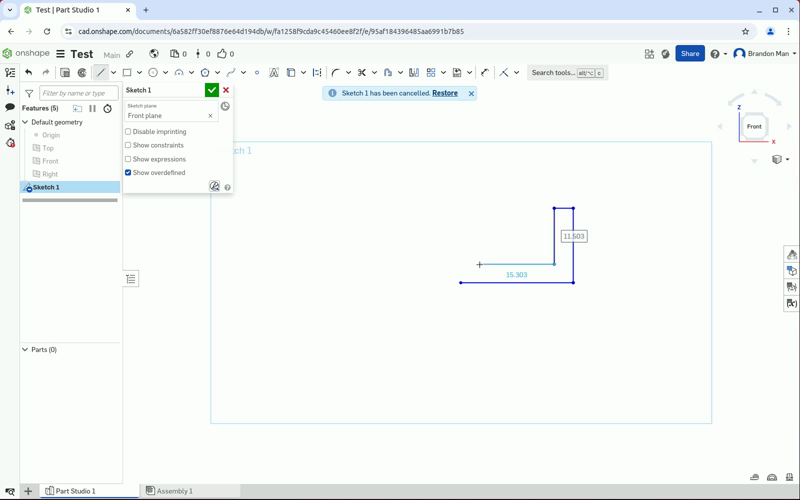
key_up(shift)
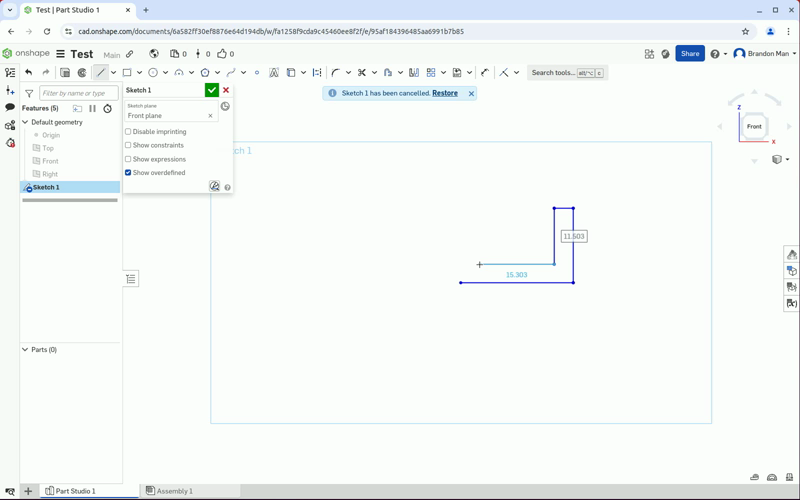
key_down(shift)
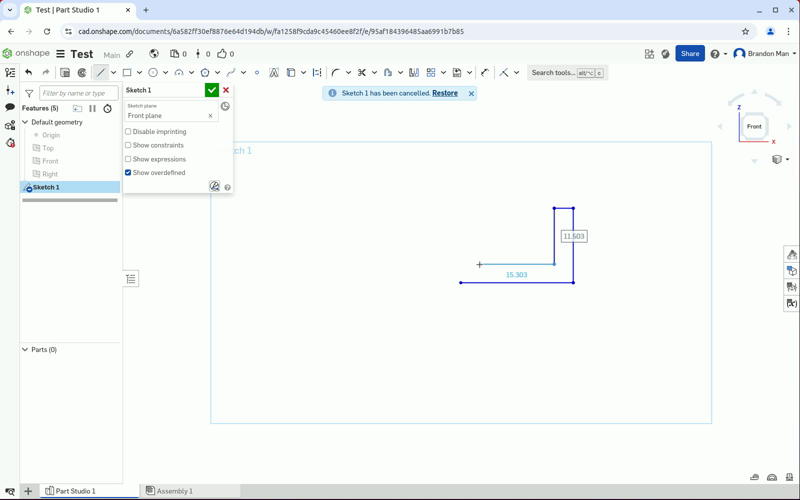
mouse_move(509, 264)
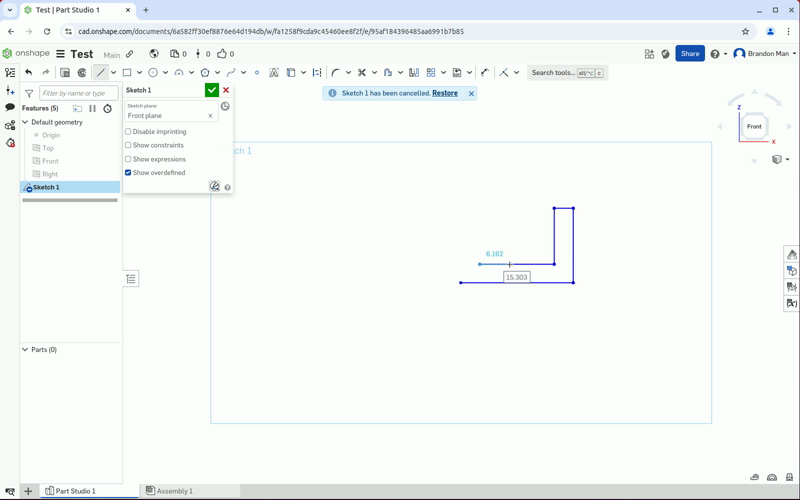
mouse_move(479, 208)
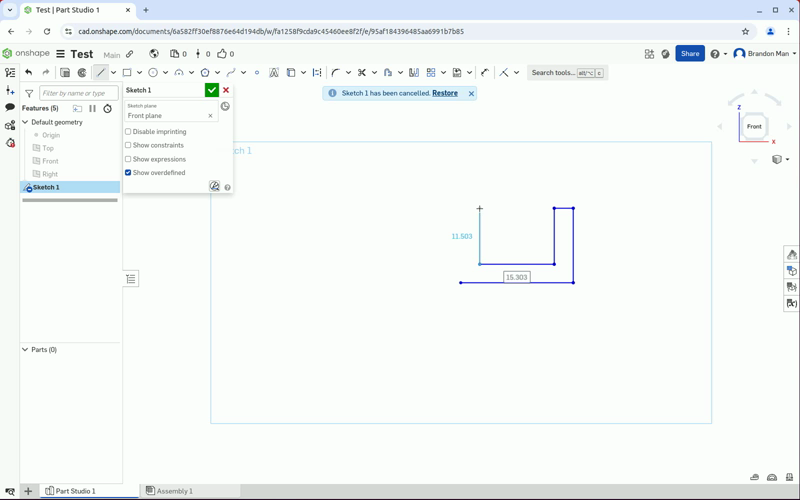
click(479, 208)
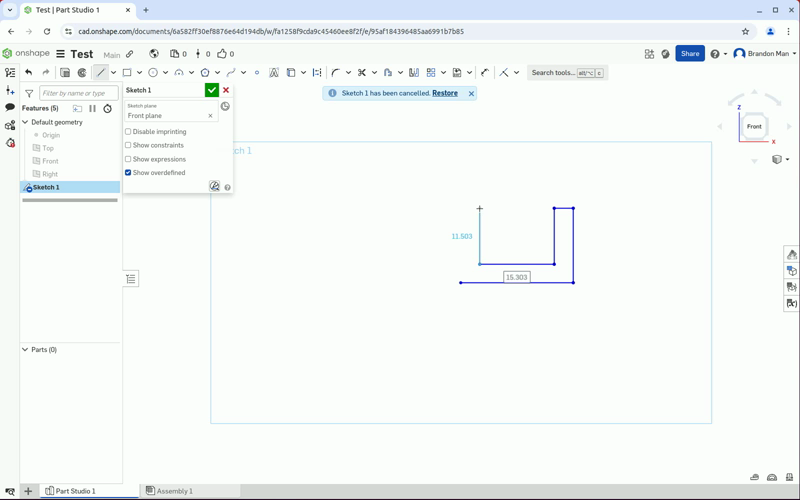
key_up(shift)
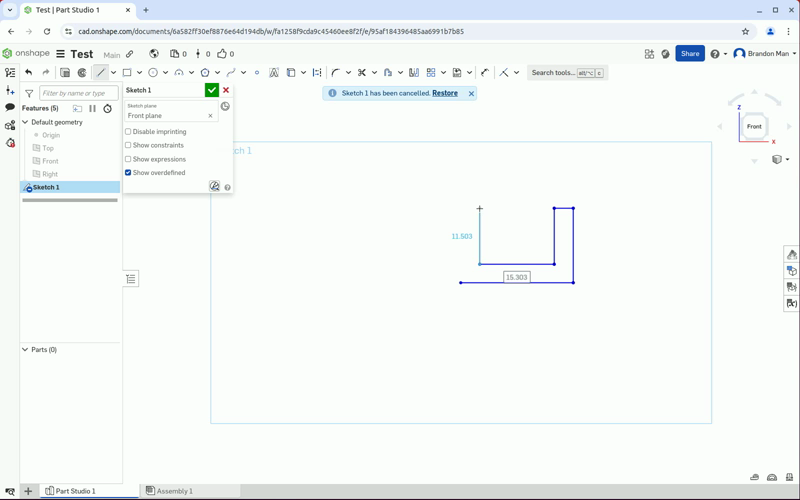
key_down(shift)
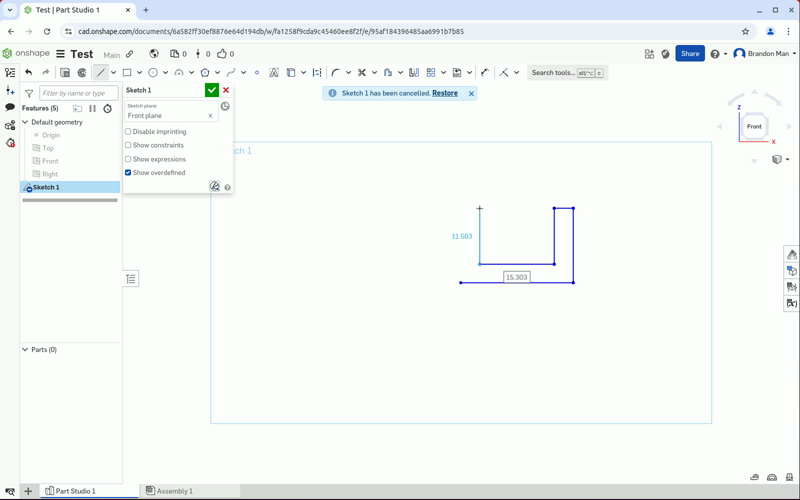
mouse_move(509, 208)
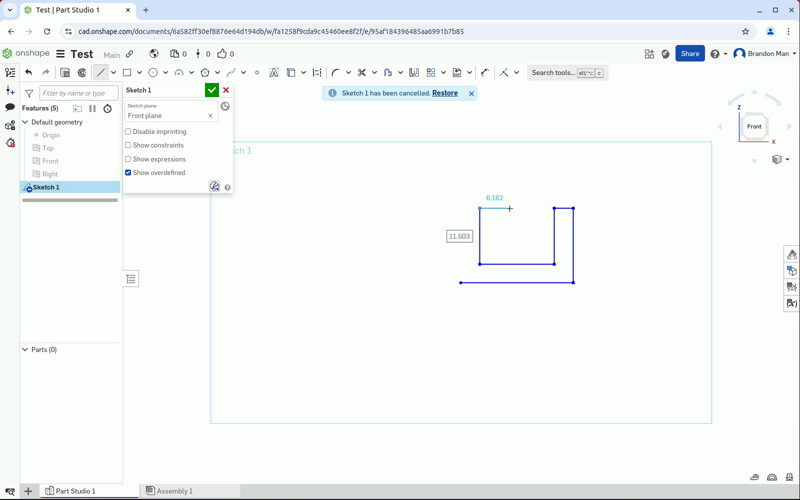
mouse_move(460, 208)
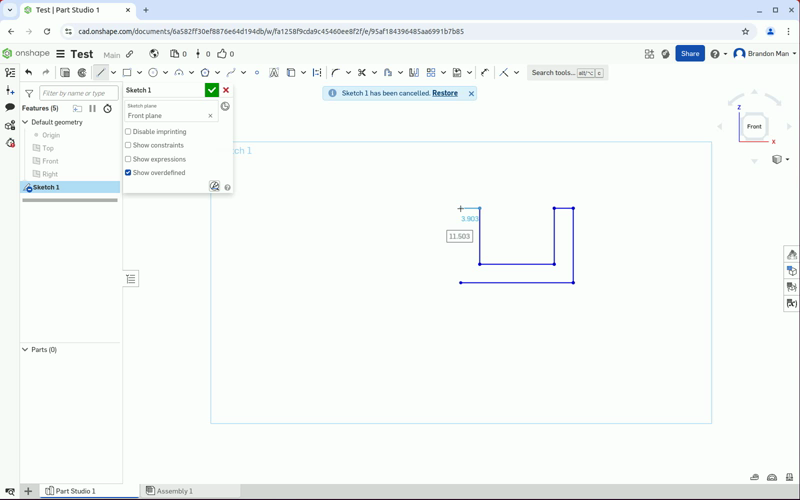
click(460, 208)
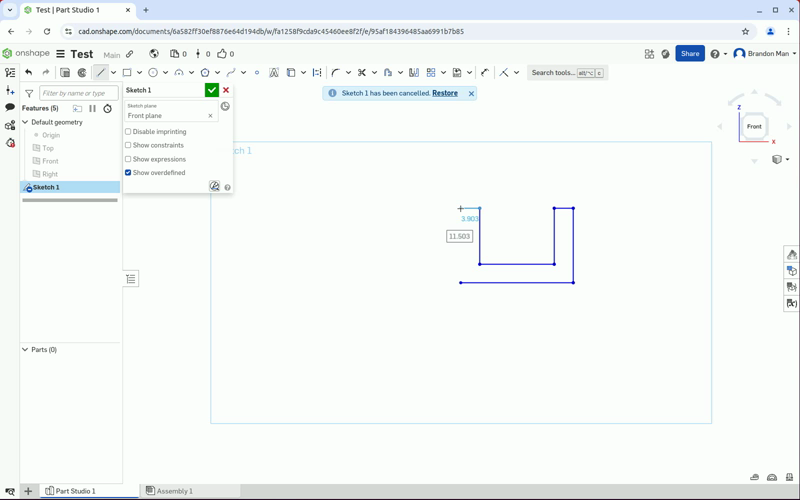
key_up(shift)
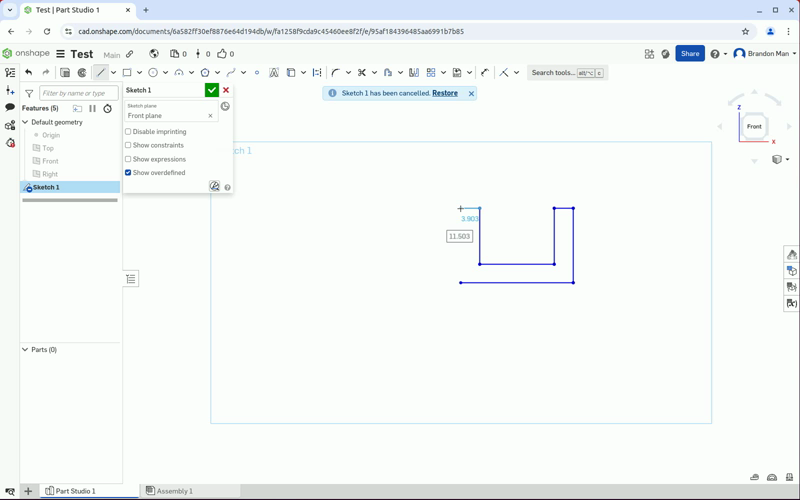
key_down(shift)
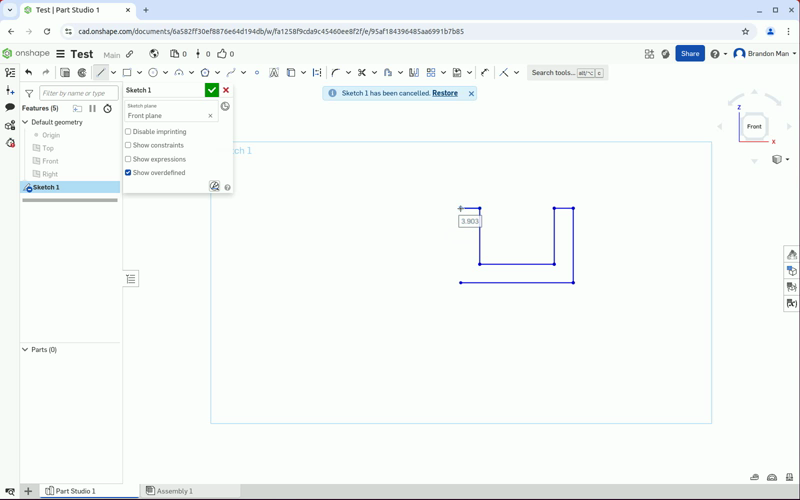
mouse_move(460, 282)
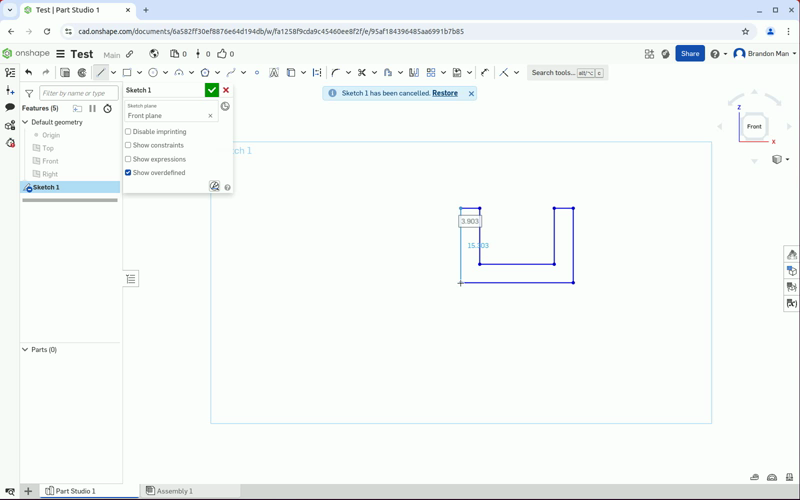
key_up(shift)
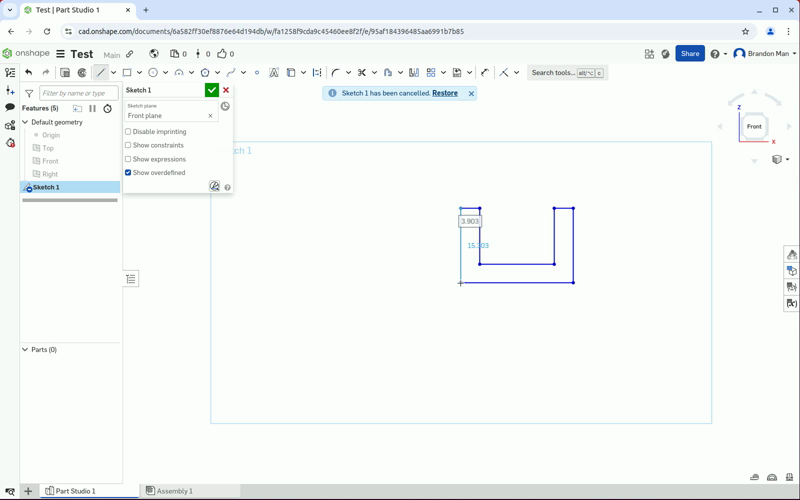
click(460, 282)
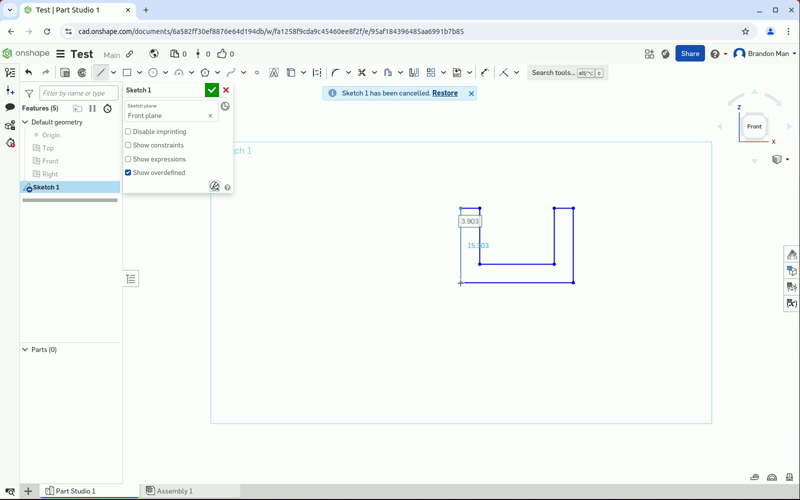
key(esc)
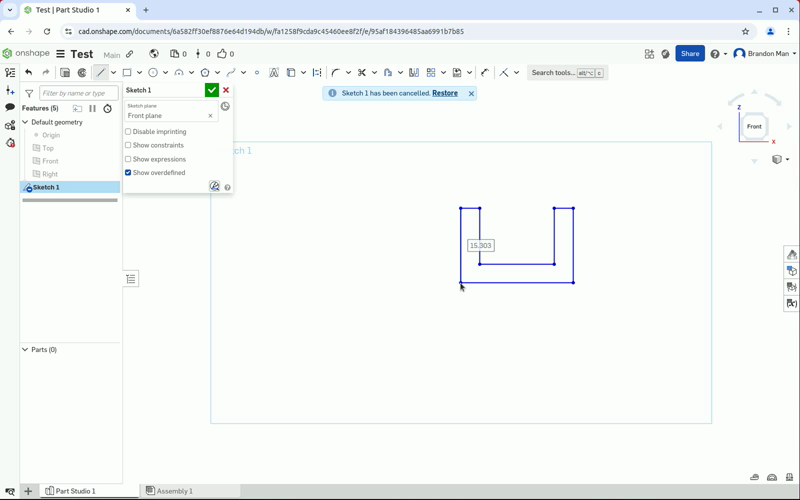
mouse_move(494, 275)
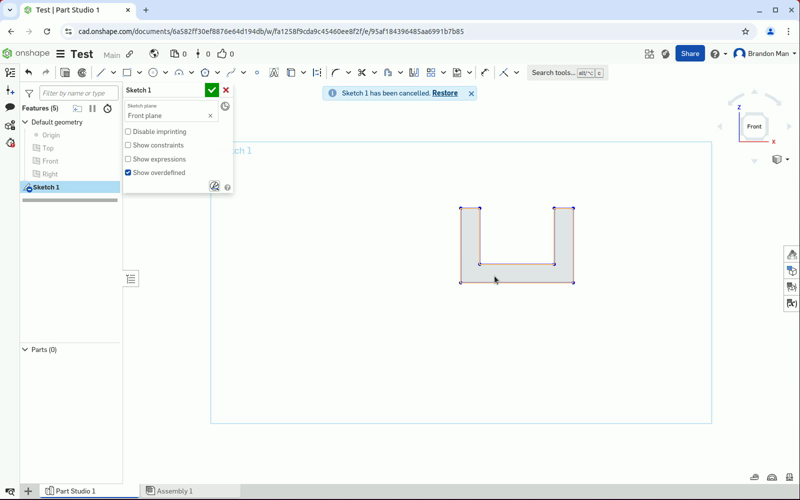
click(494, 275)
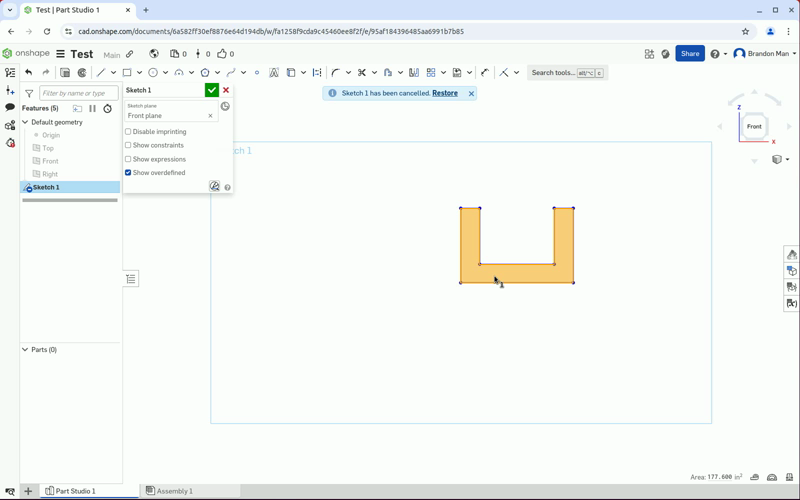
mouse_move(73, 352)
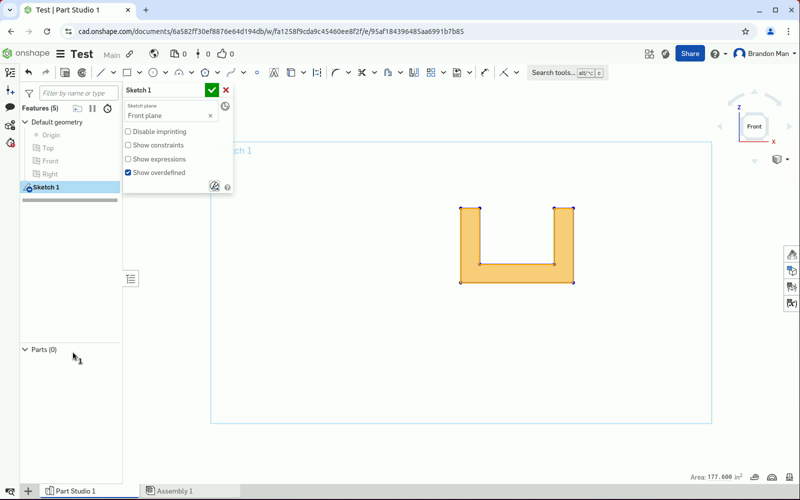
key(shift+y)
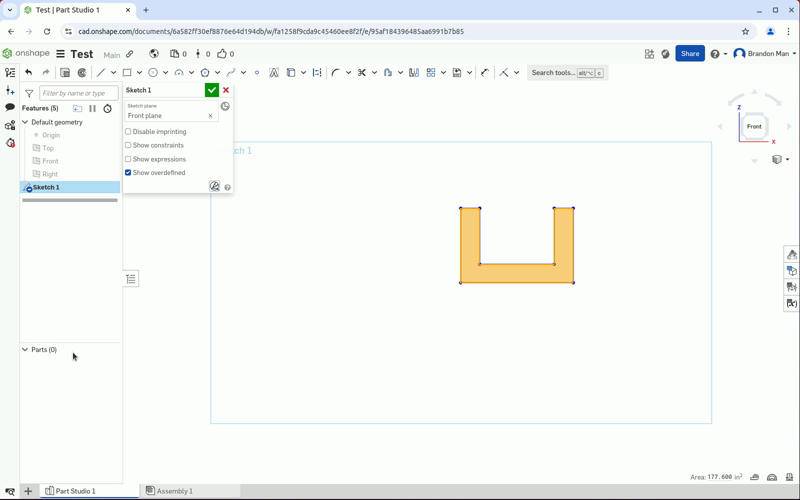
key(shift+e)
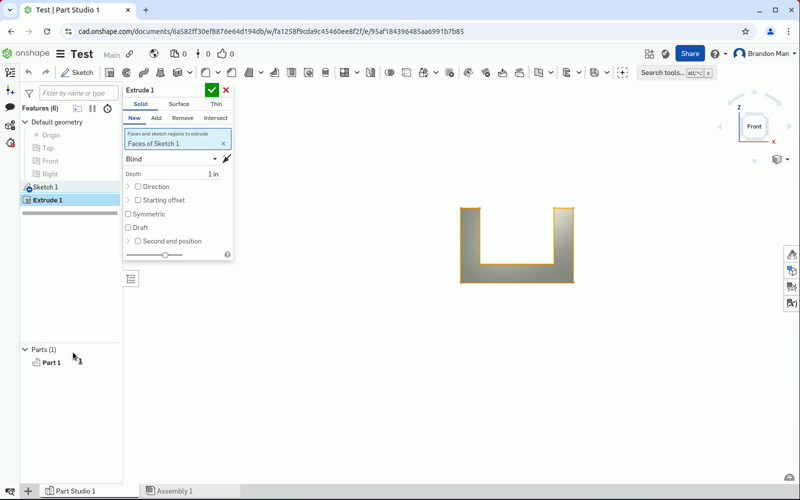
mouse_move(143, 106)
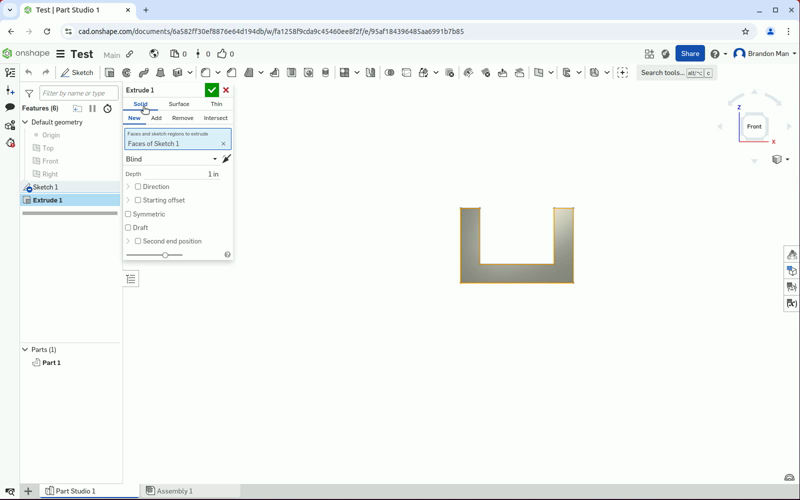
click(143, 106)
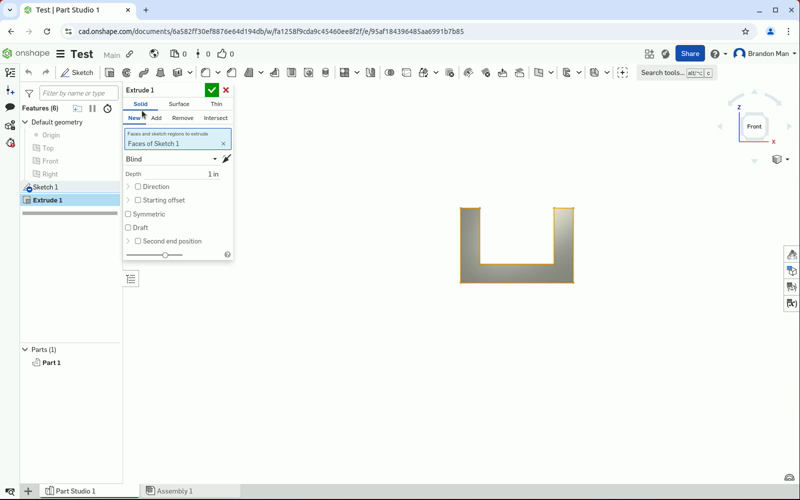
mouse_move(137, 120)
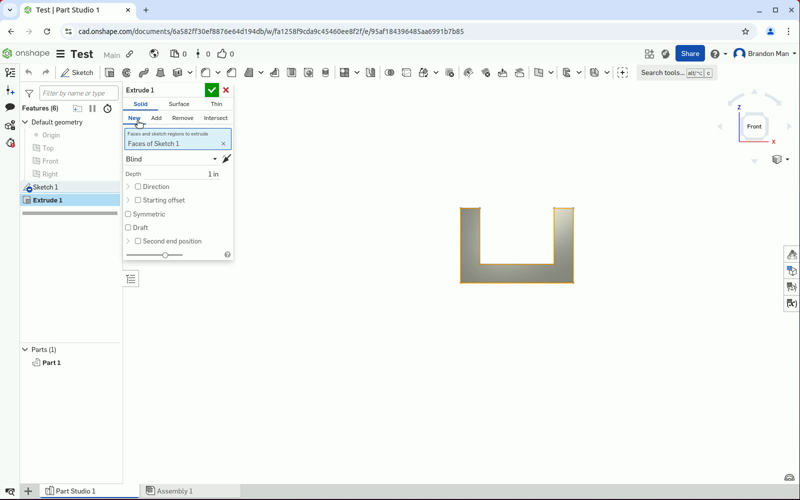
click(137, 120)
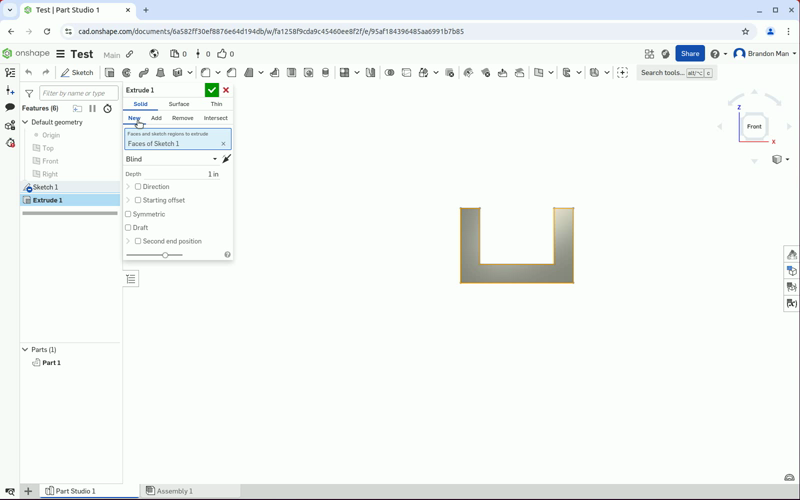
key(tab, 4)
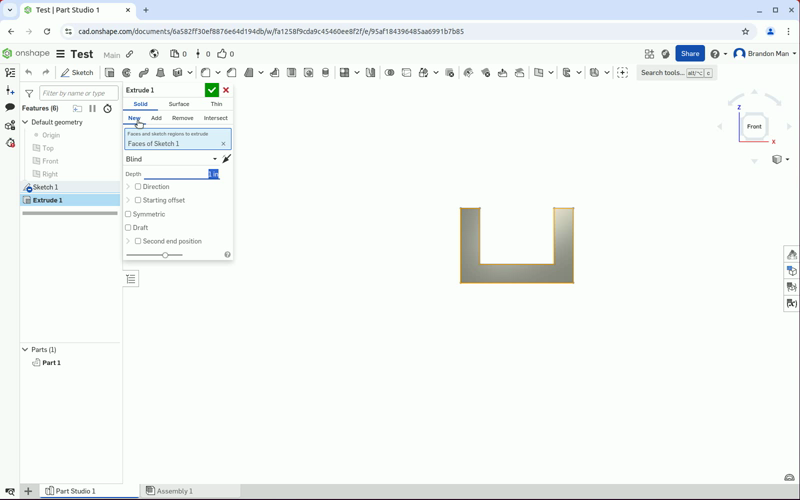
text(15.405)
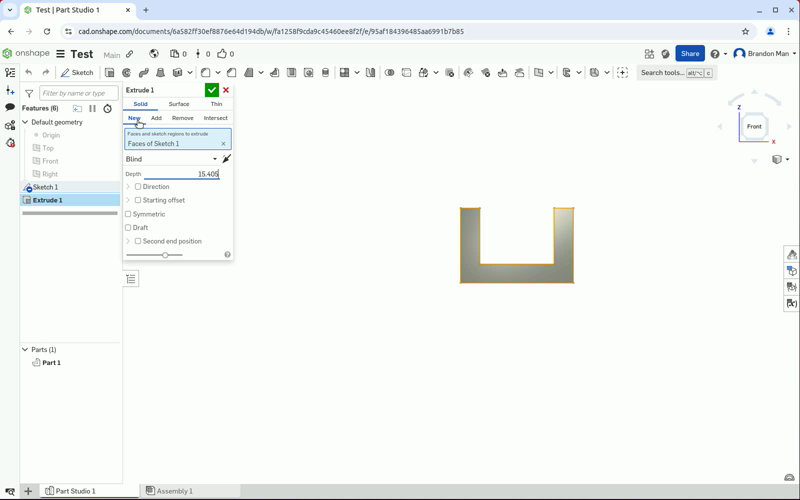
key(enter)
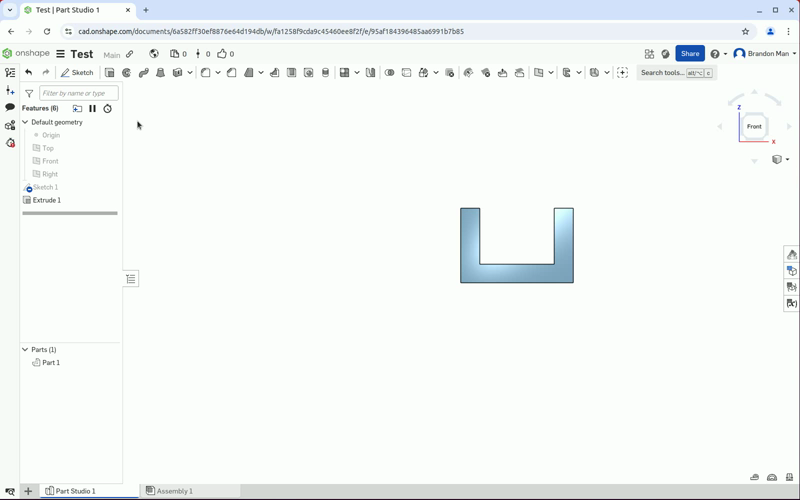
key(shift+h)
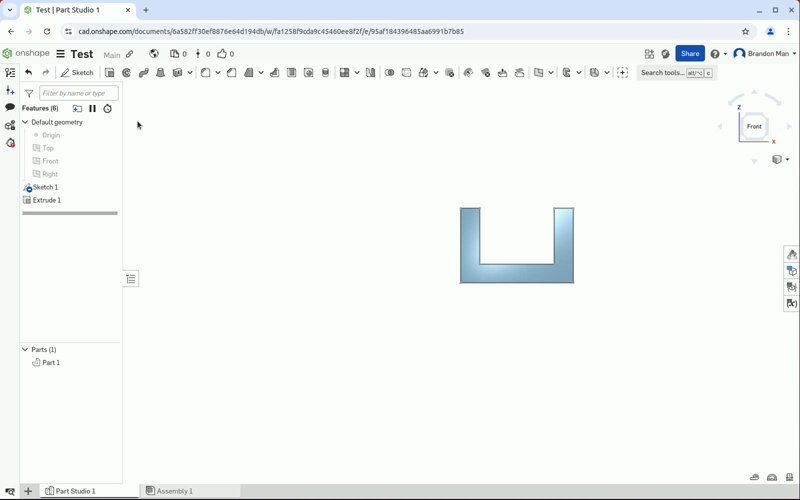
key(shift+h)
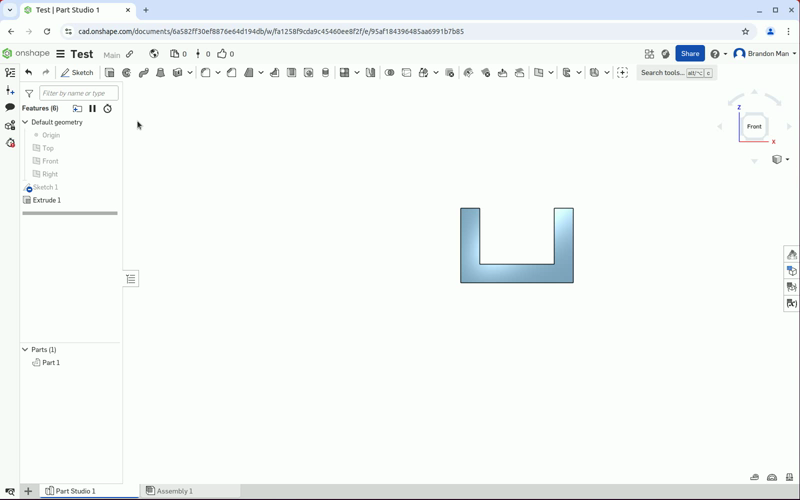
mouse_move(73, 189)
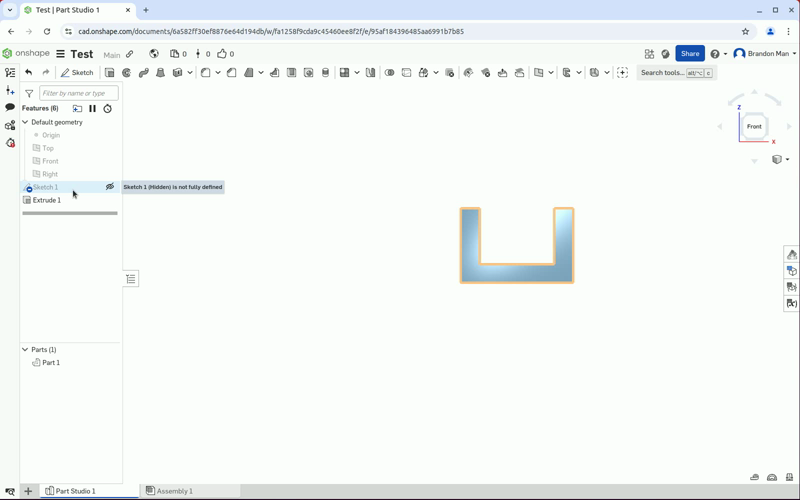
click(73, 189)
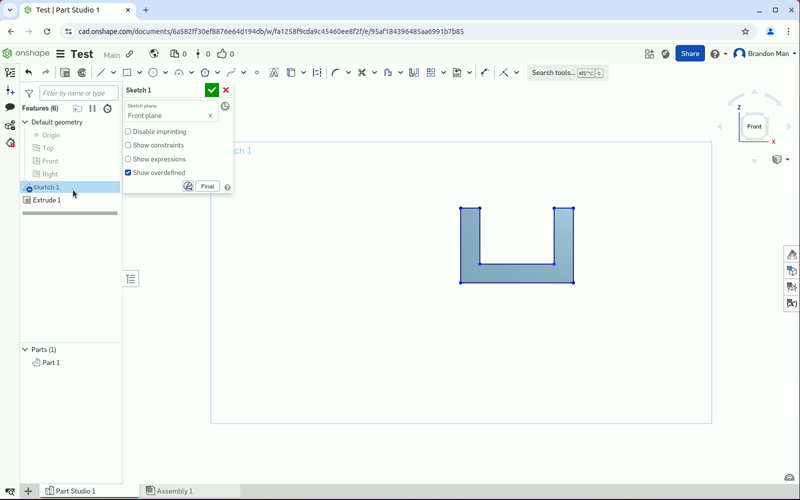
mouse_move(229, 92)
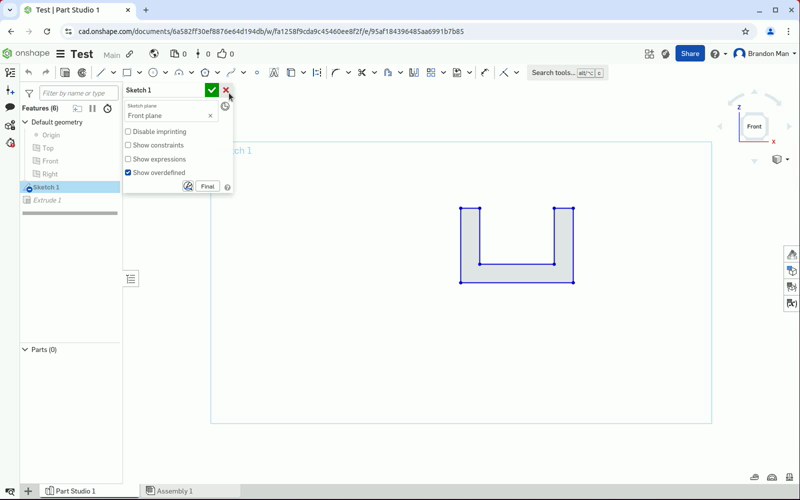
click(229, 92)
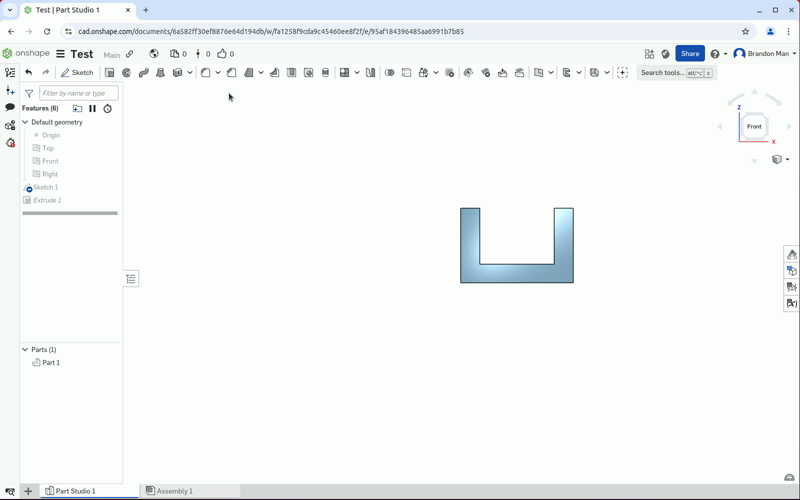
mouse_move(73, 352)
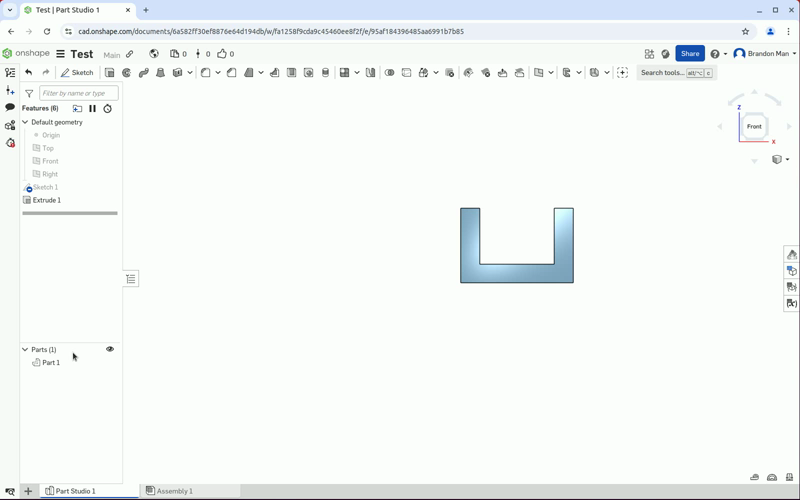
key(y)
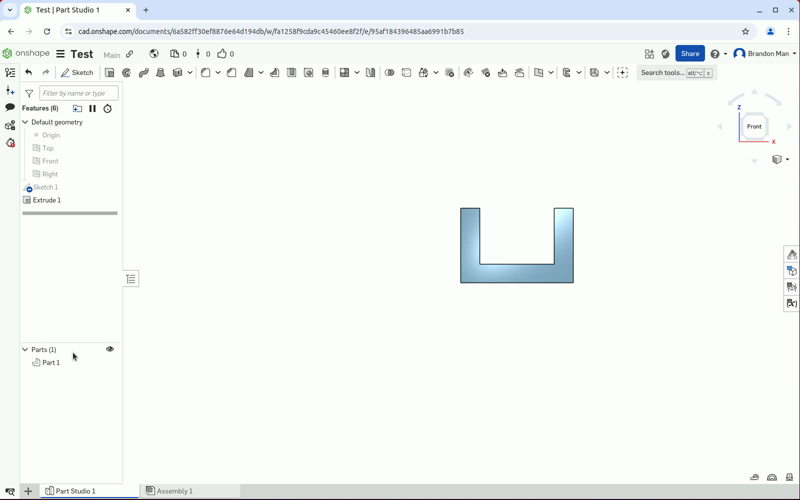
key(shift+p)
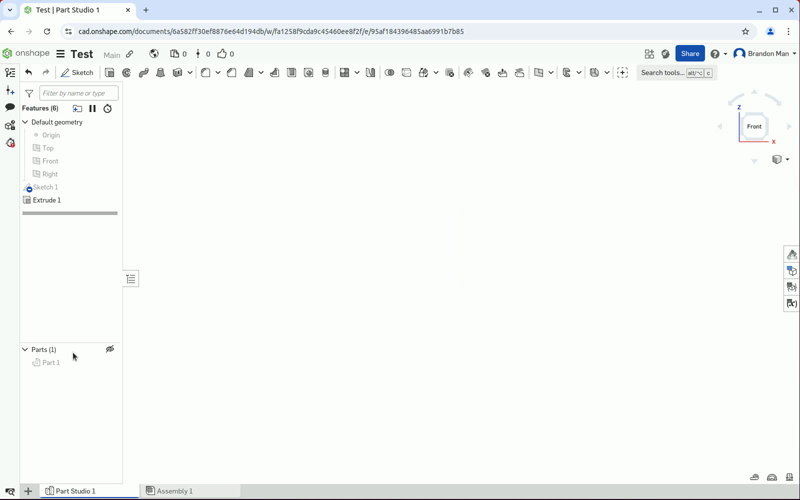
key(space)
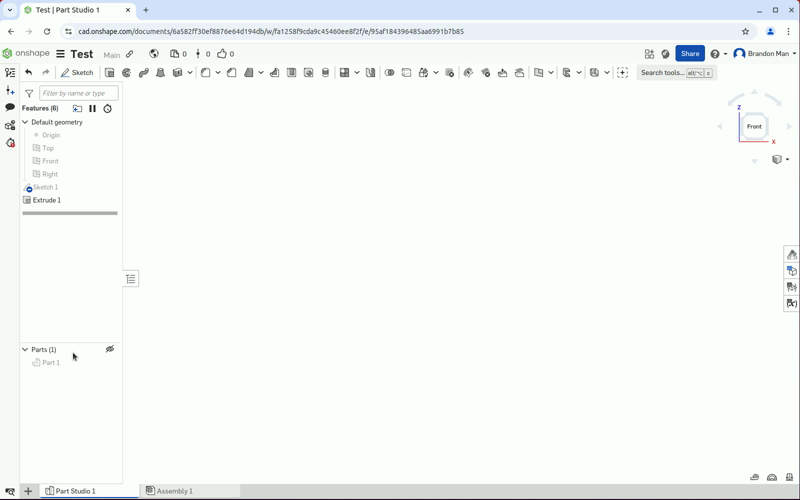
key_down(shift)
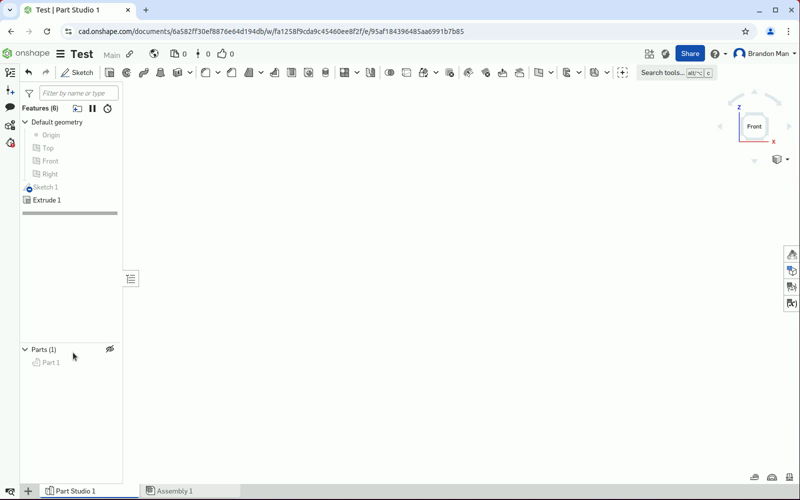
key(left)
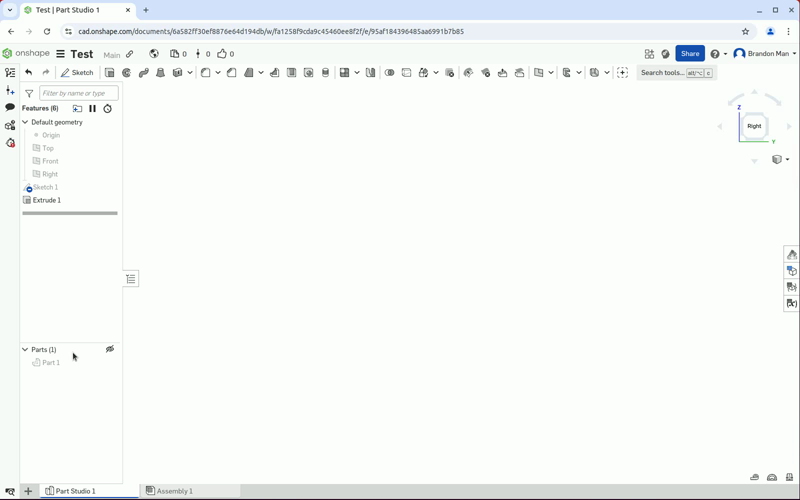
key_up(shift)
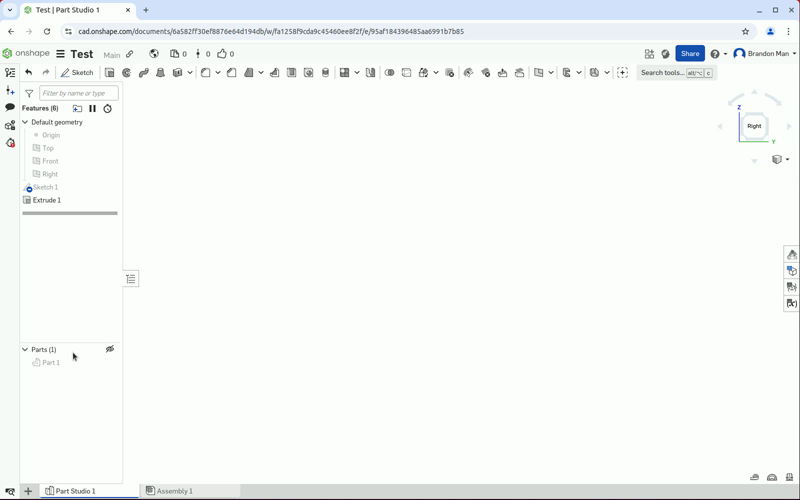
mouse_move(73, 352)
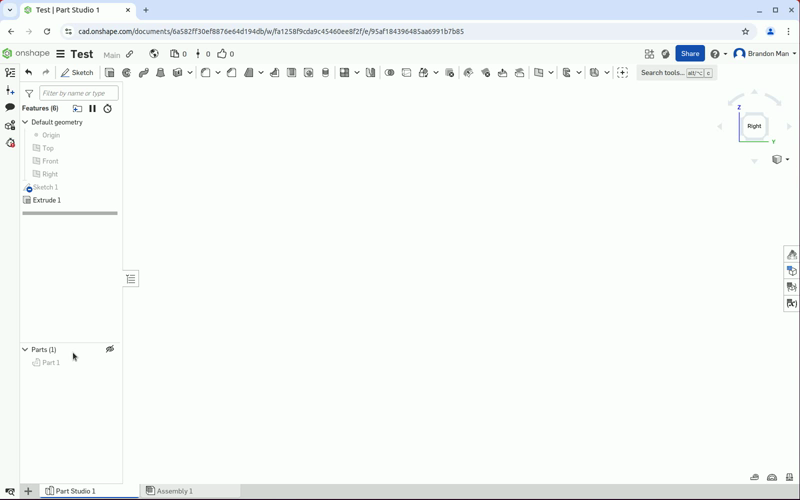
key(shift+y)
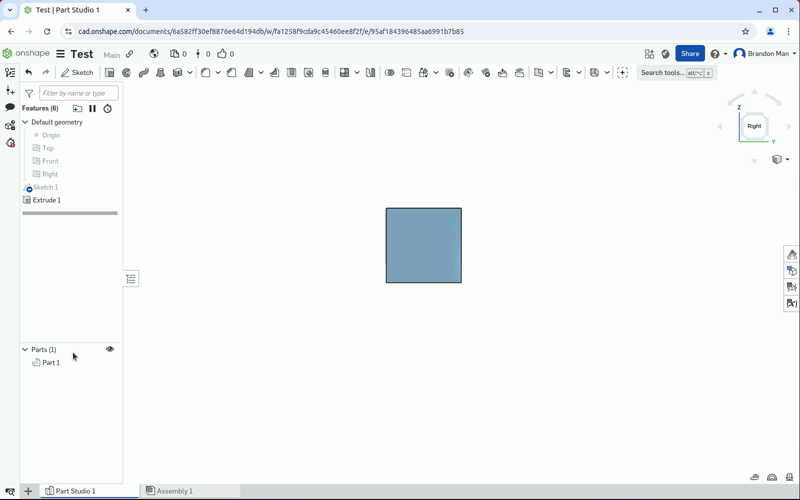
mouse_move(541, 75)
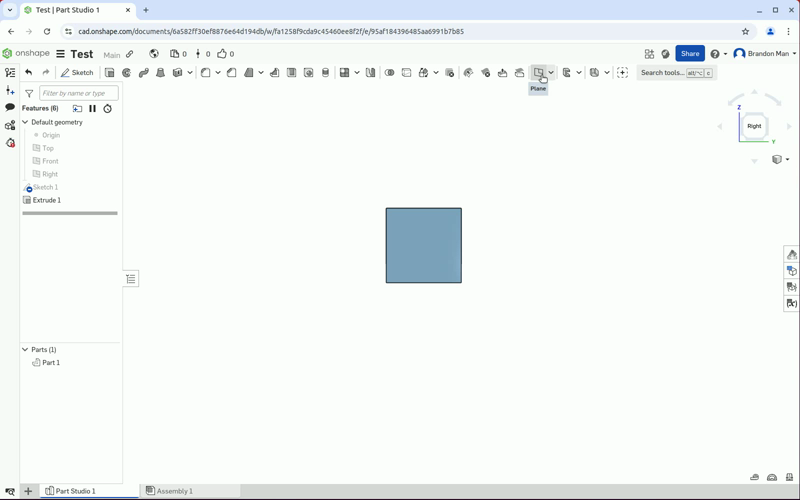
click(541, 75)
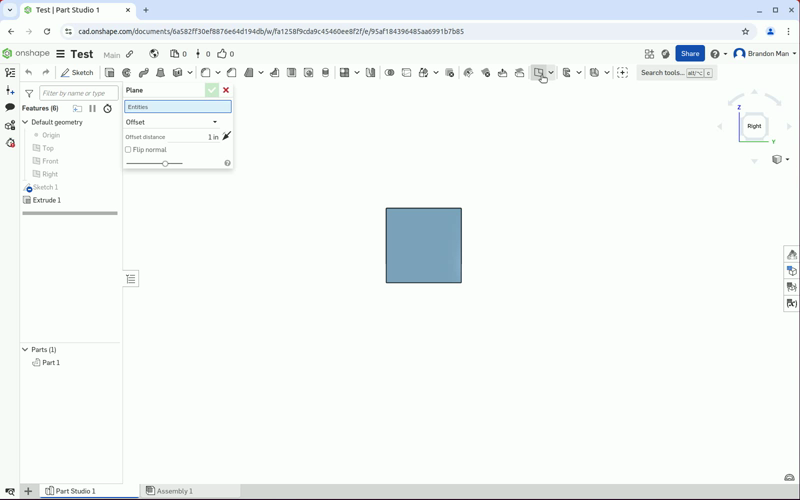
mouse_move(73, 176)
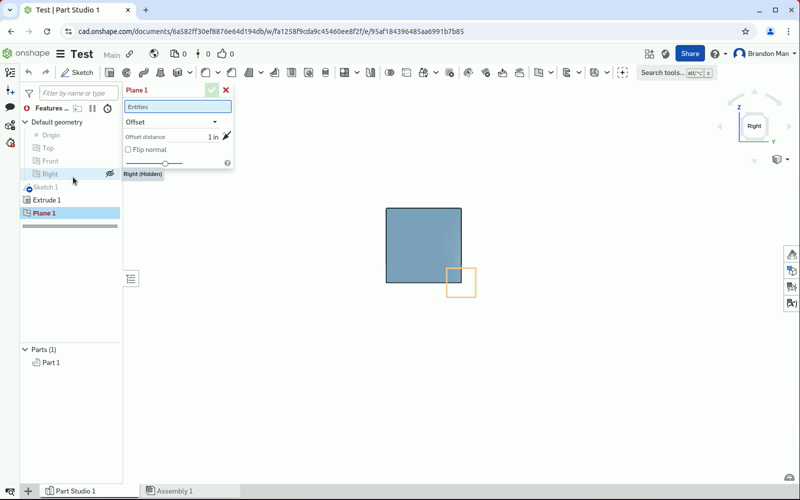
click(73, 176)
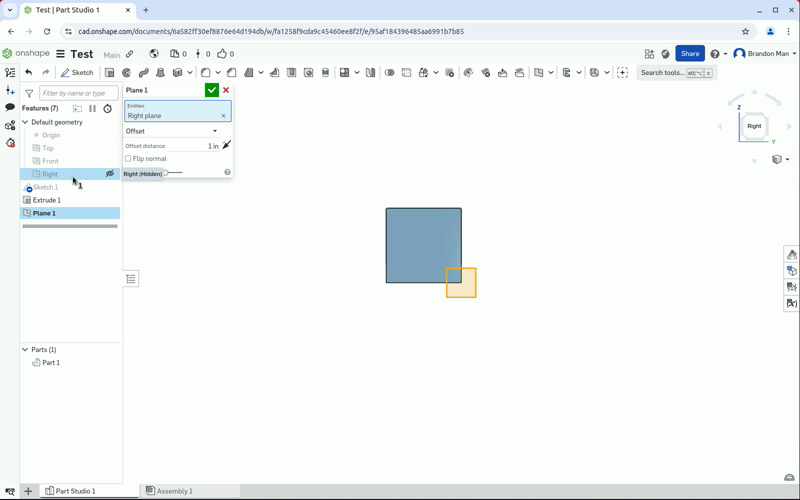
key(tab, 2)
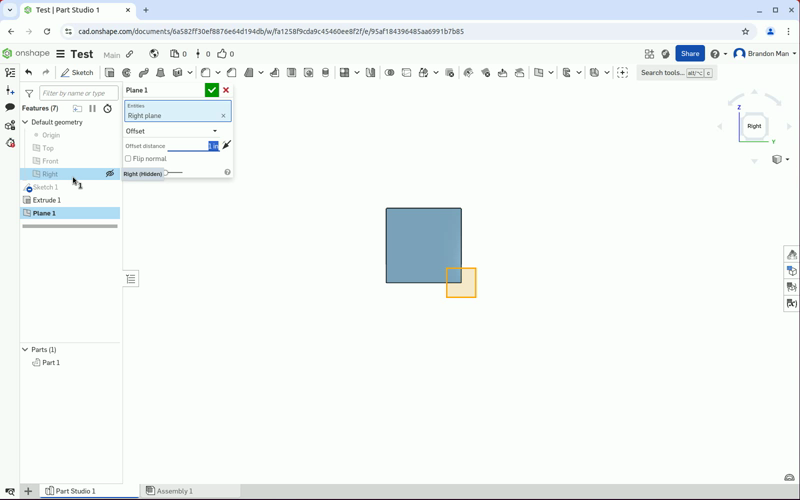
text(3.851)
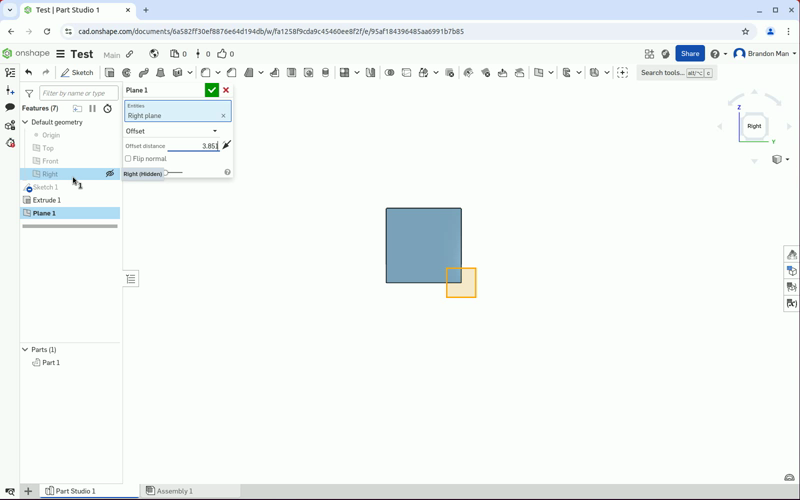
key(enter, 2)
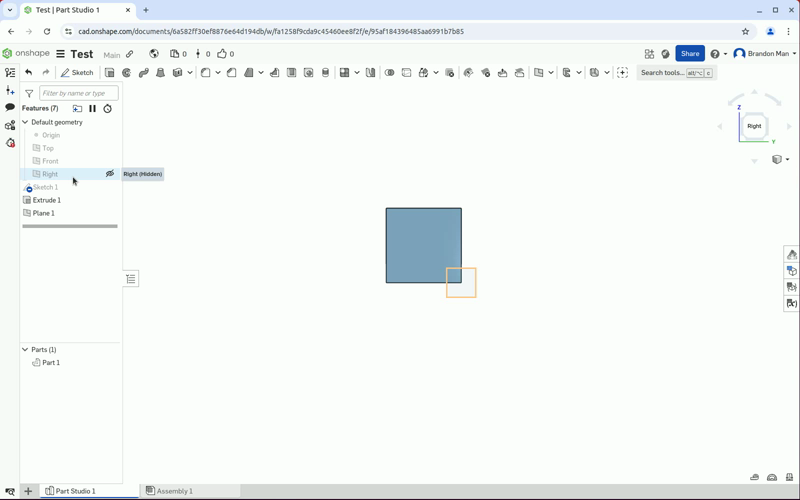
key(shift+s)
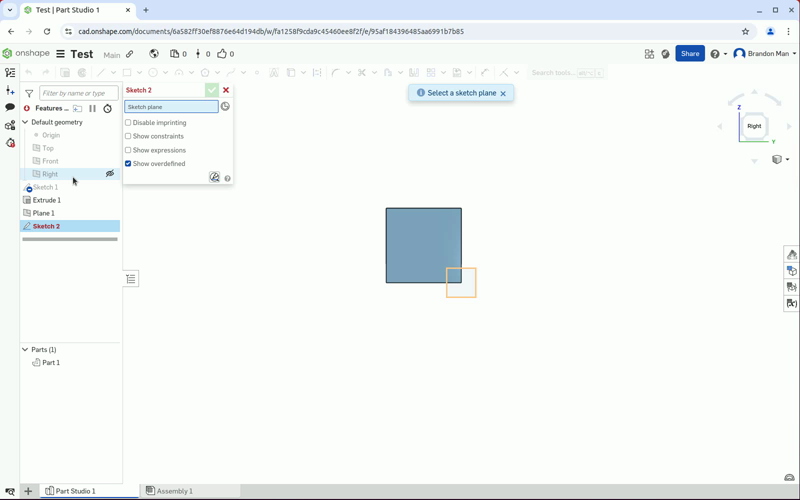
mouse_move(73, 215)
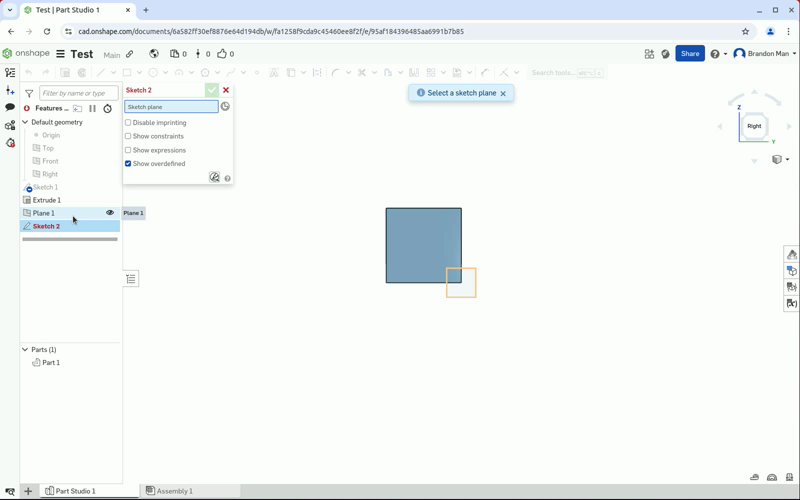
click(73, 215)
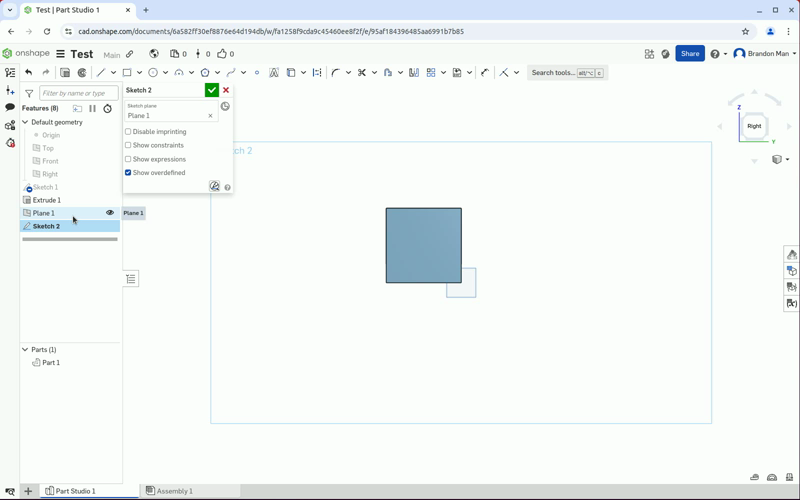
mouse_move(73, 352)
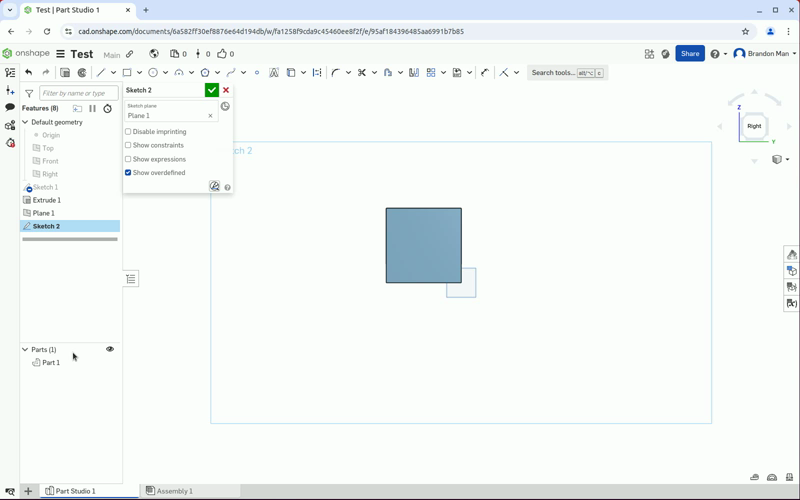
key(y)
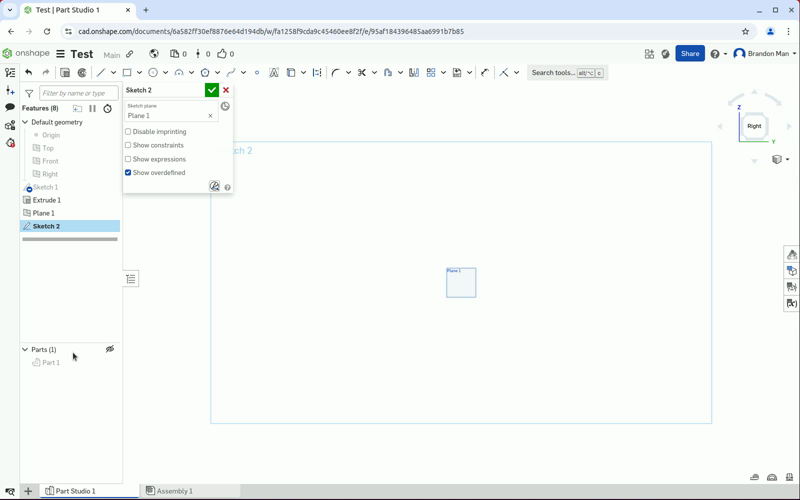
key(l)
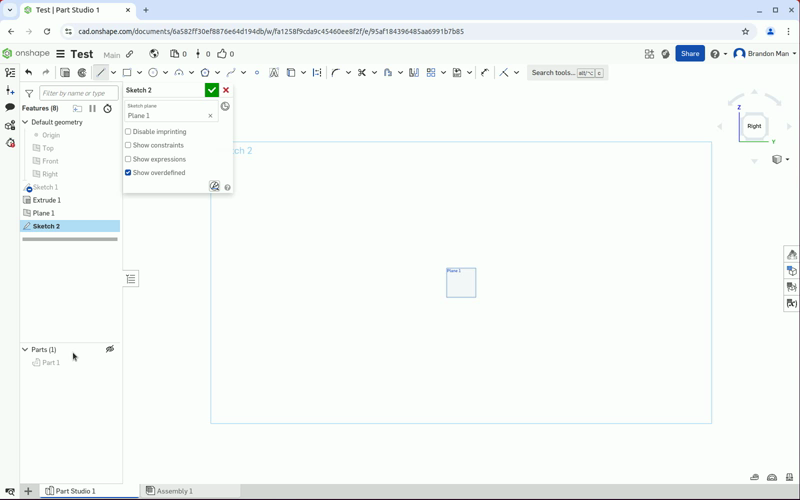
key_down(shift)
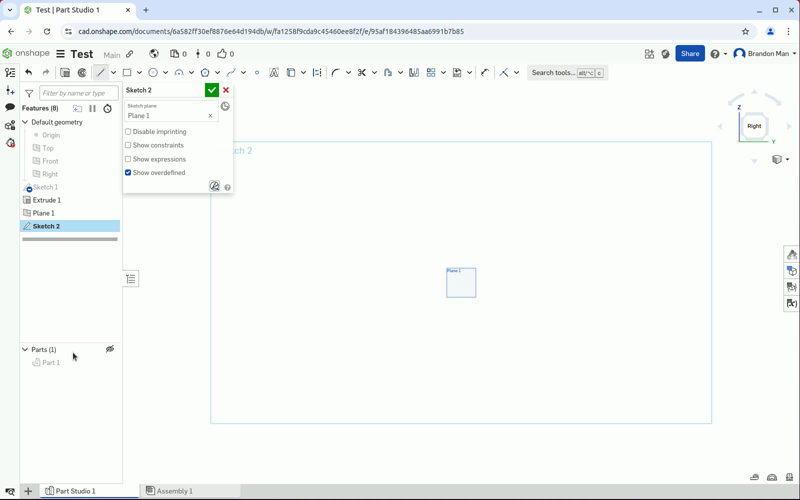
mouse_move(385, 264)
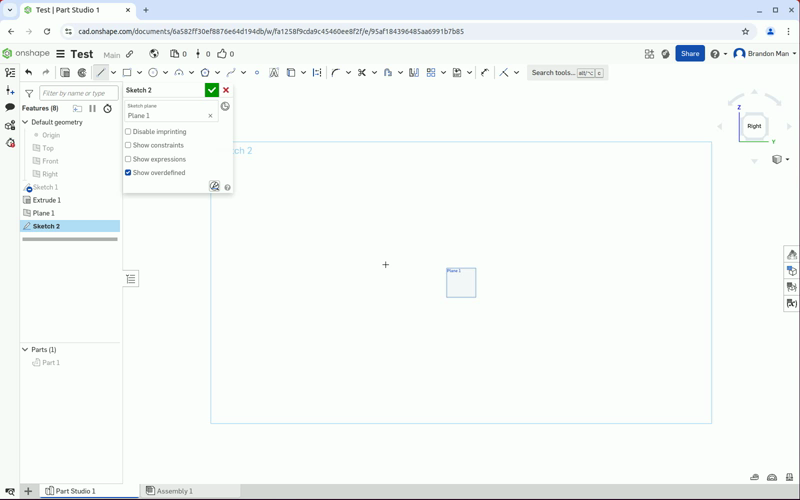
click(385, 264)
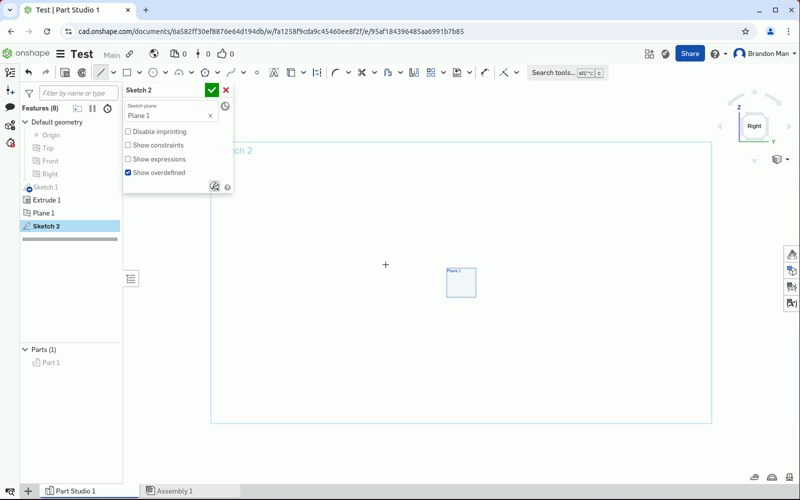
key_up(shift)
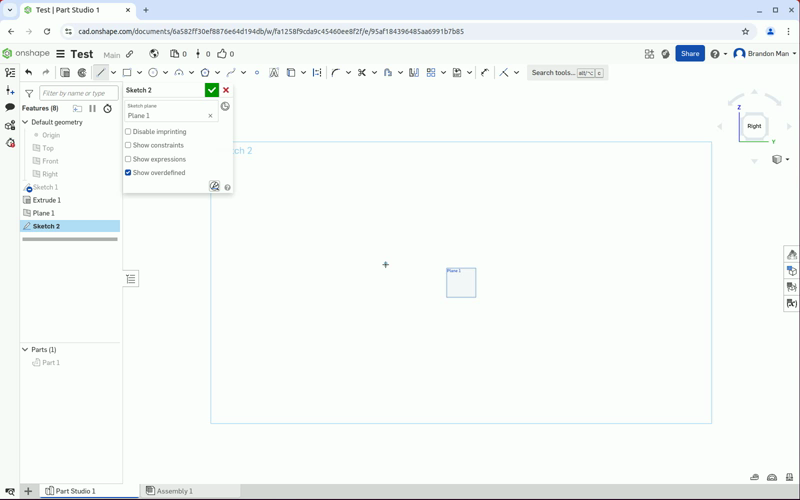
key_down(shift)
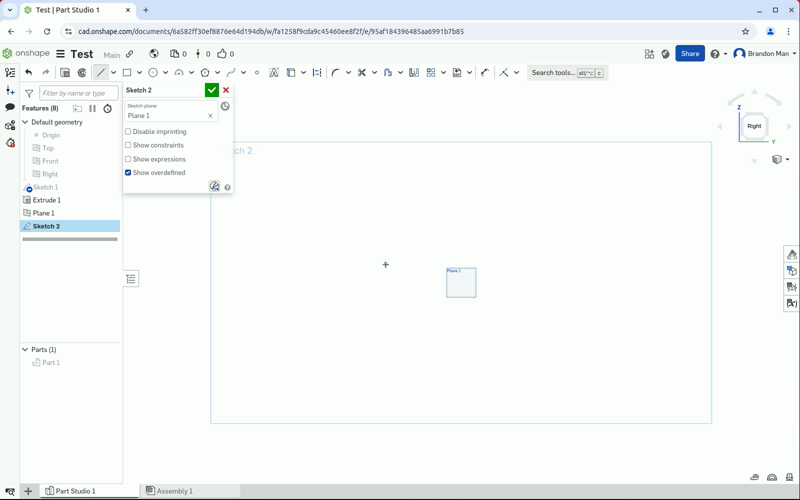
mouse_move(461, 264)
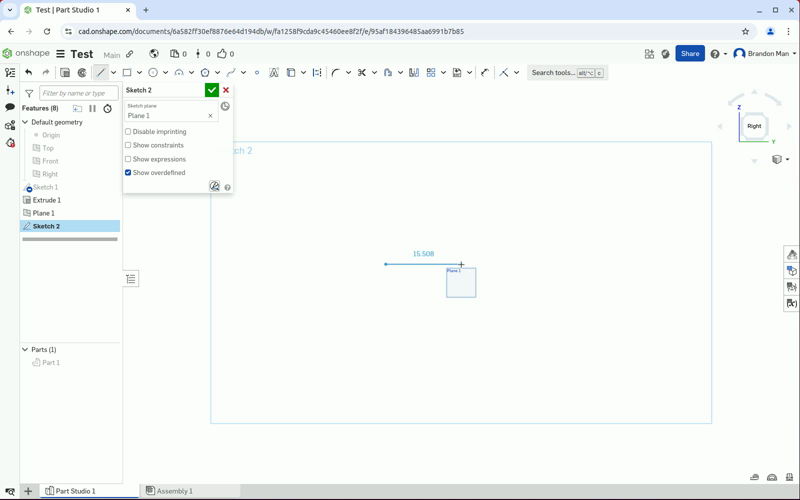
click(461, 264)
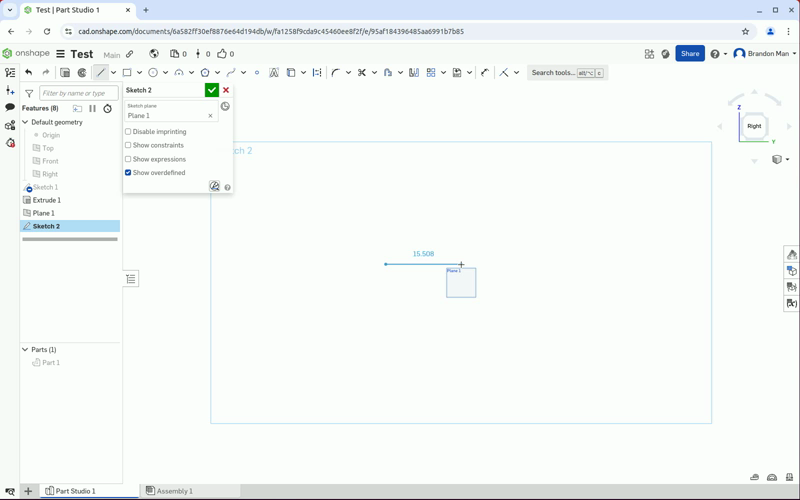
key_up(shift)
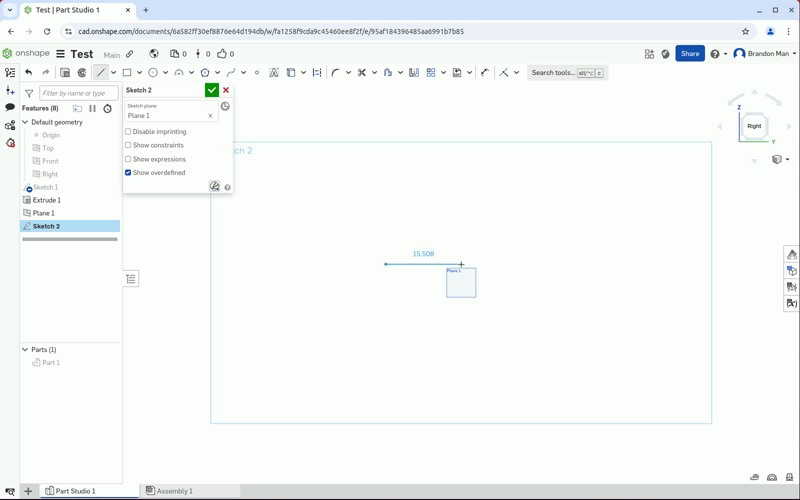
key_down(shift)
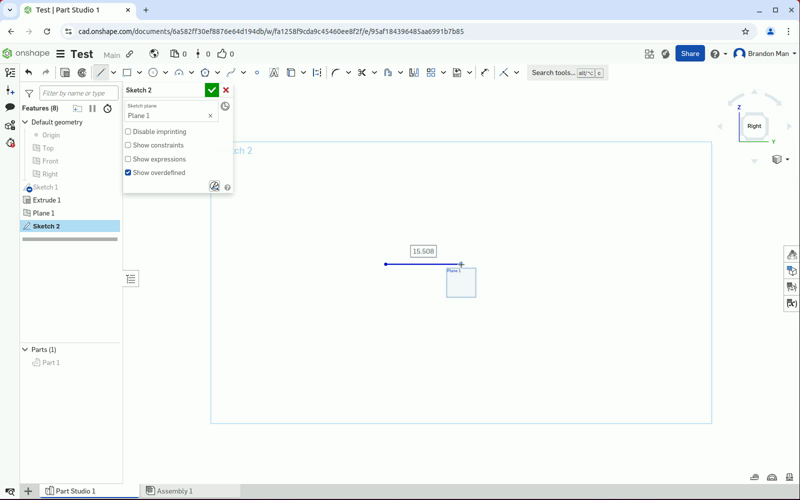
mouse_move(491, 264)
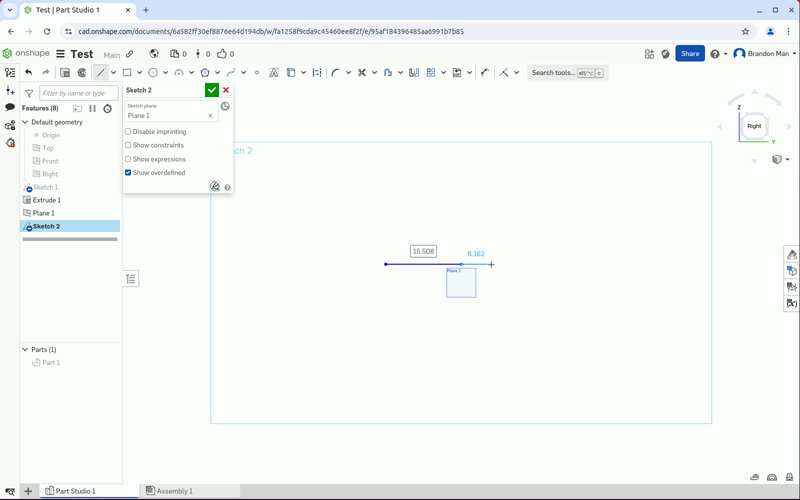
mouse_move(461, 226)
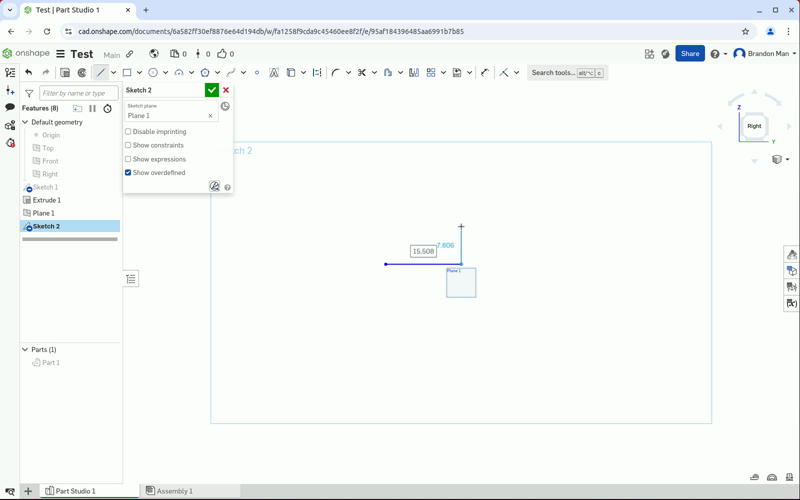
click(461, 226)
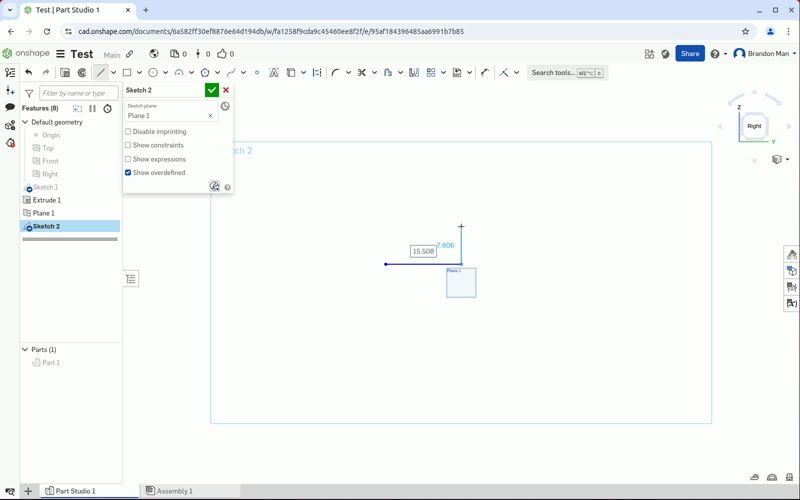
key_up(shift)
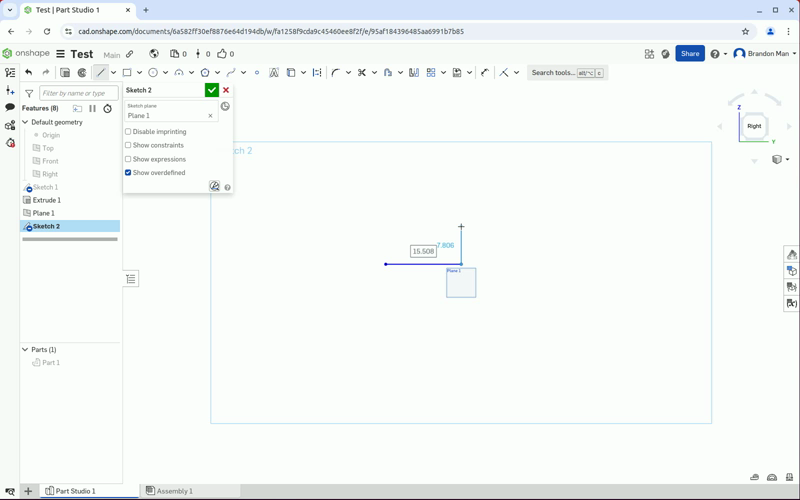
key_down(shift)
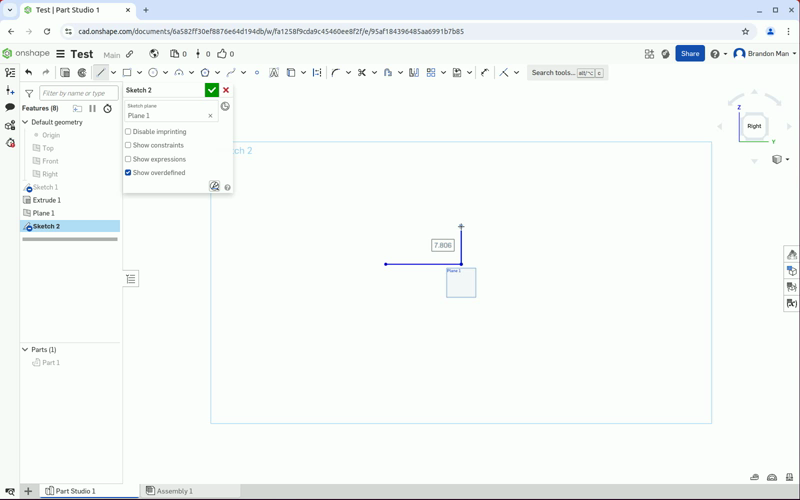
mouse_move(385, 264)
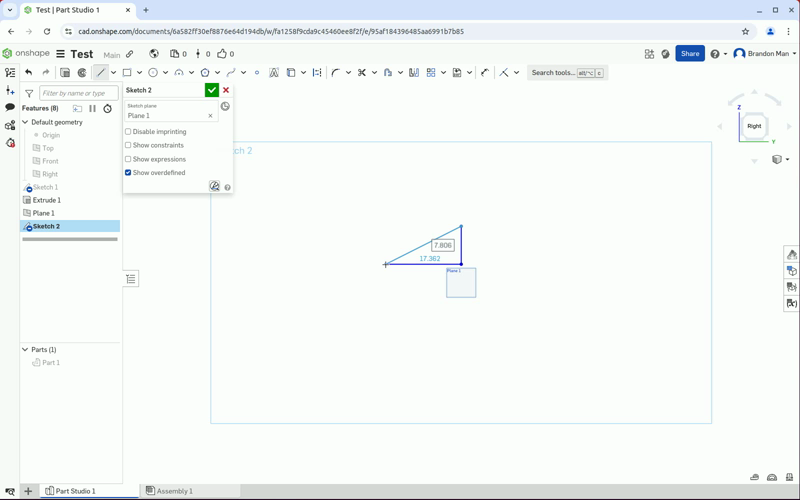
key_up(shift)
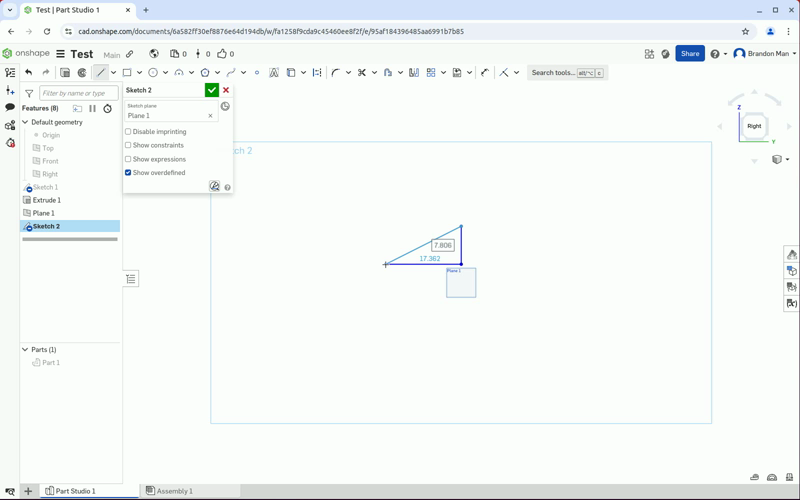
click(385, 264)
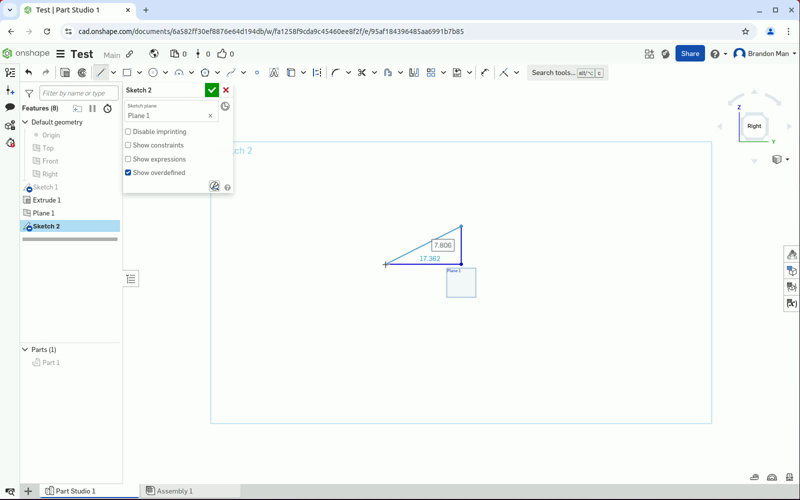
key(esc)
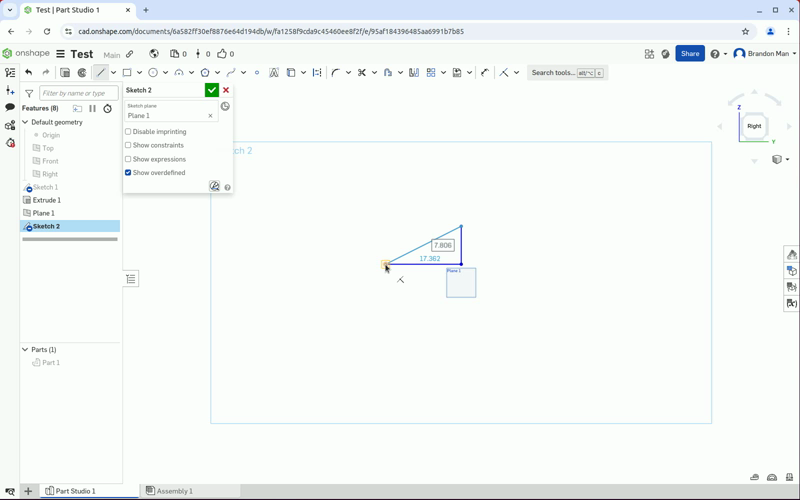
mouse_move(459, 259)
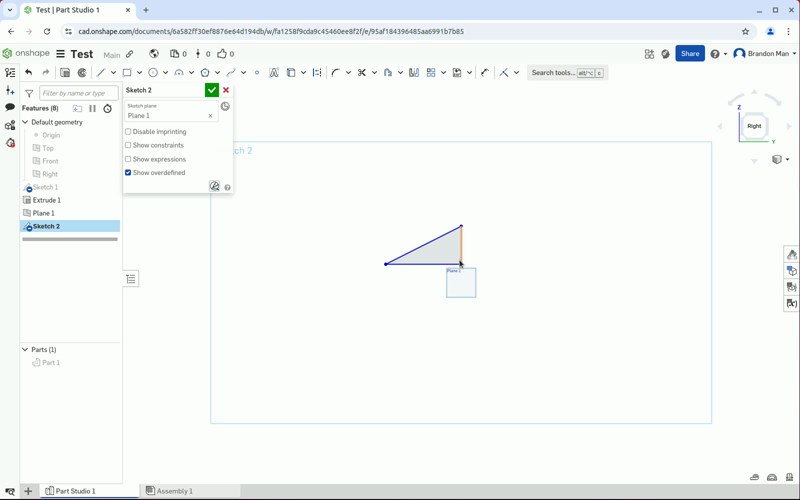
scroll(6)
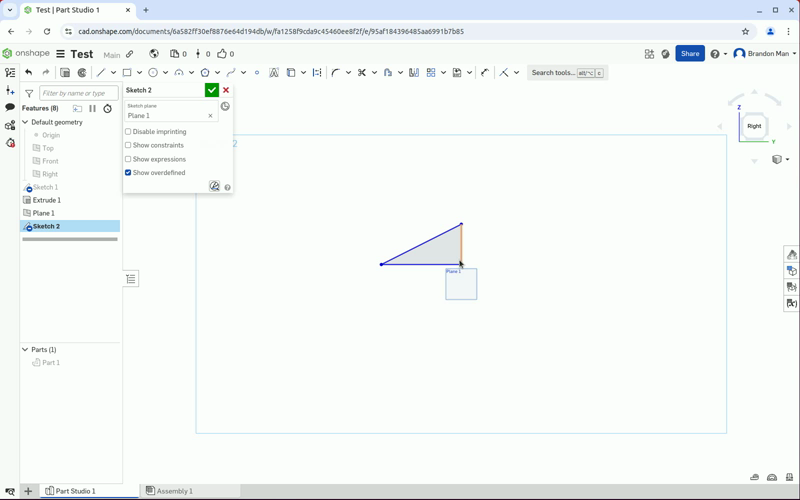
scroll(6)
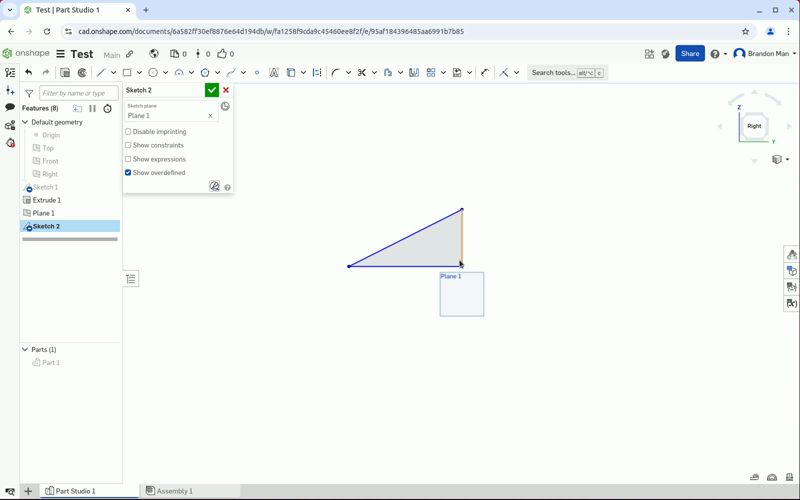
scroll(6)
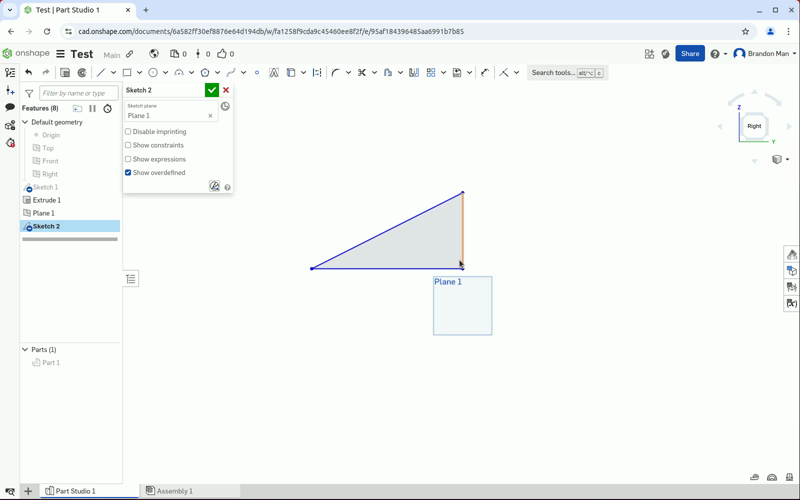
scroll(6)
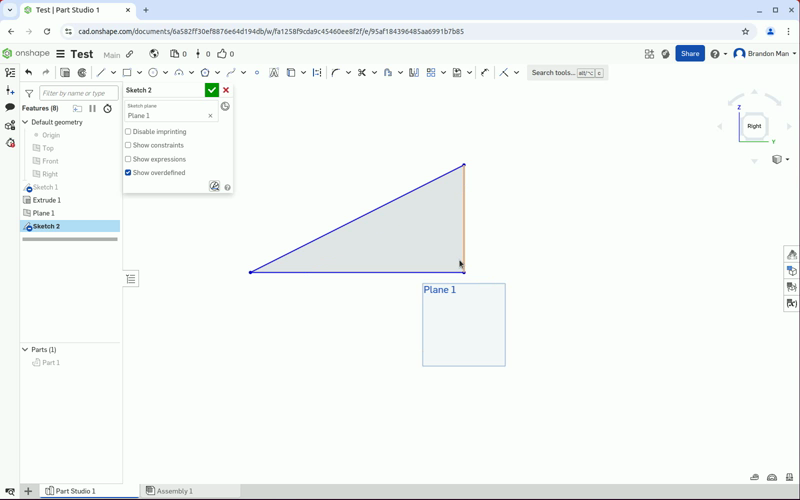
scroll(6)
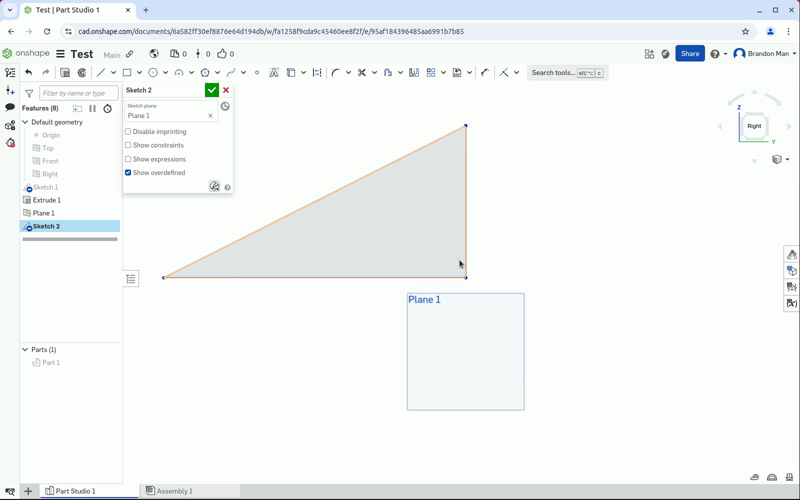
scroll(6)
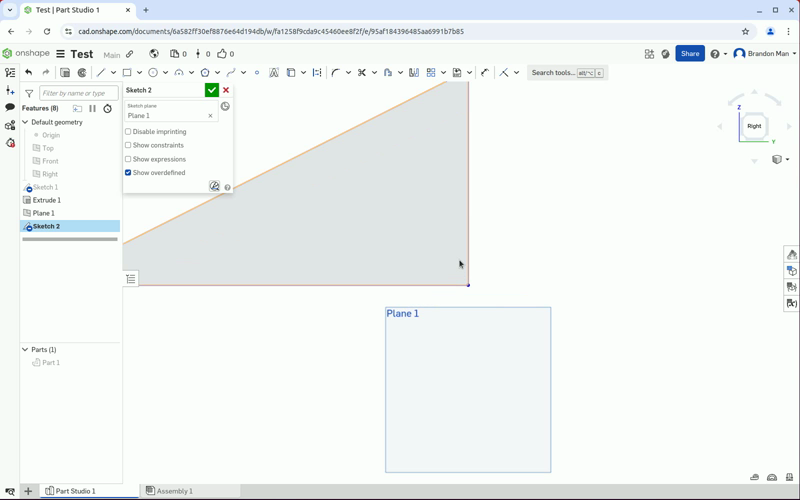
scroll(6)
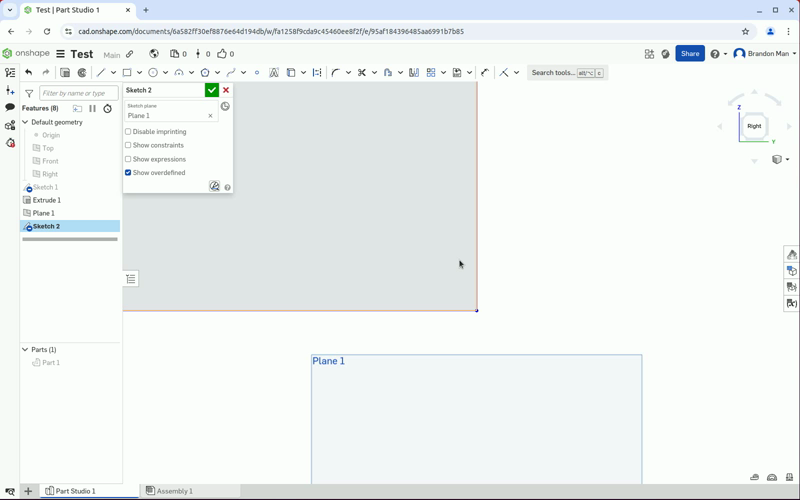
click(459, 259)
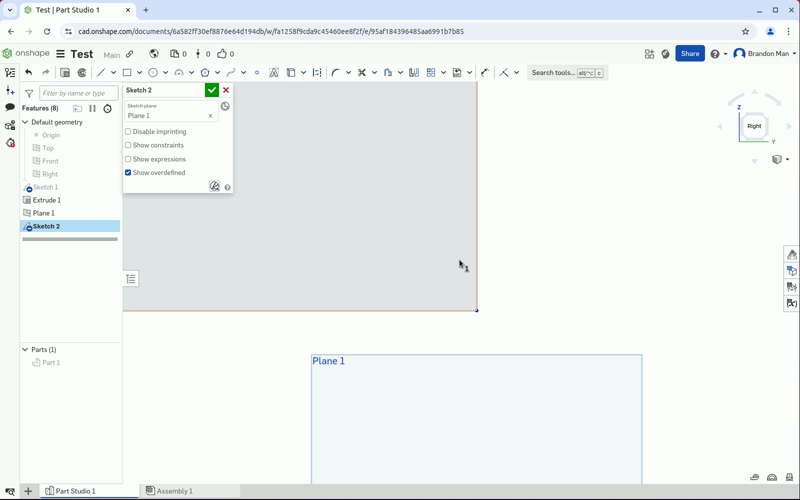
scroll(-6)
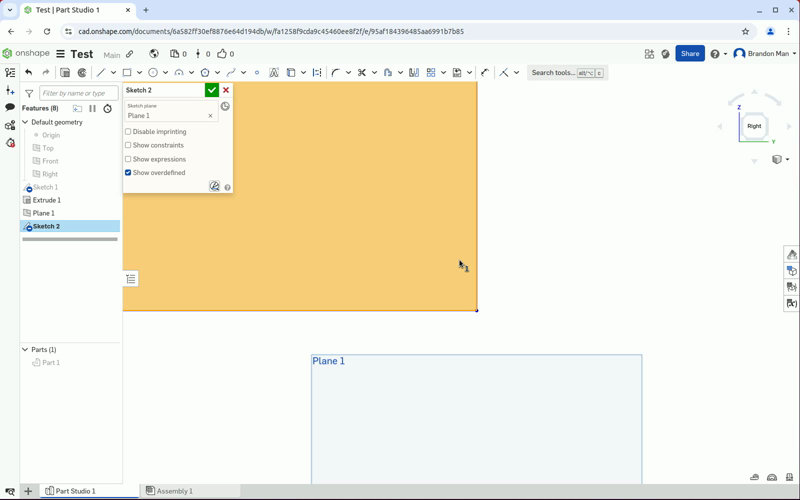
scroll(-6)
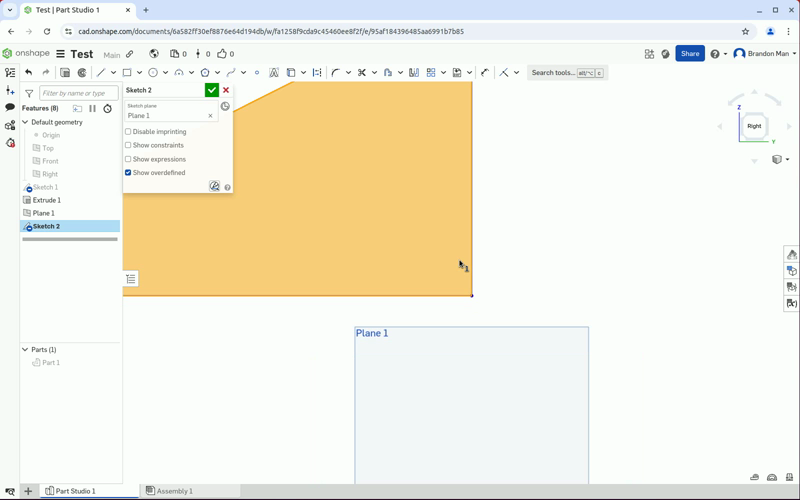
scroll(-6)
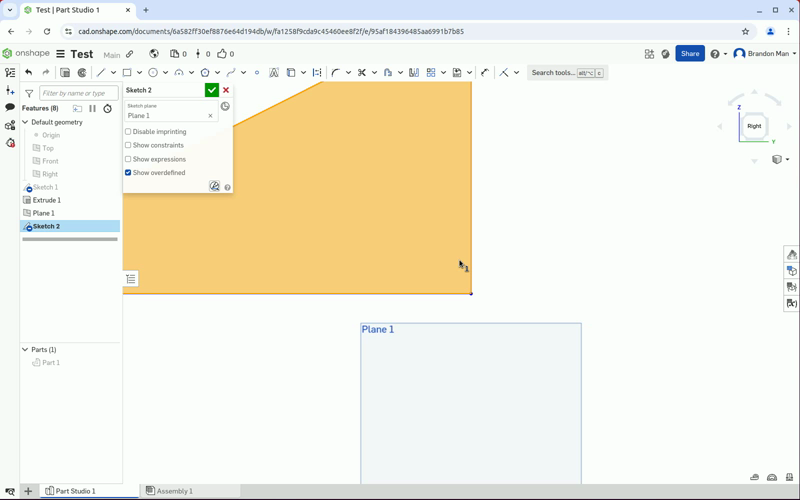
scroll(-6)
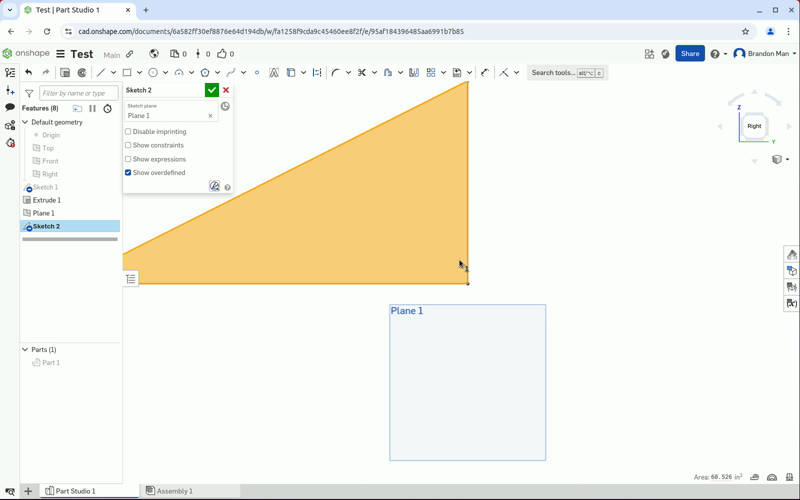
scroll(-6)
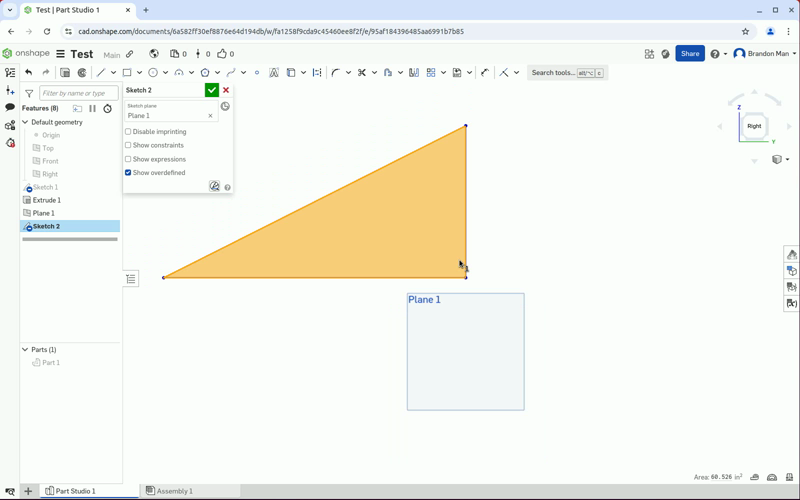
scroll(-6)
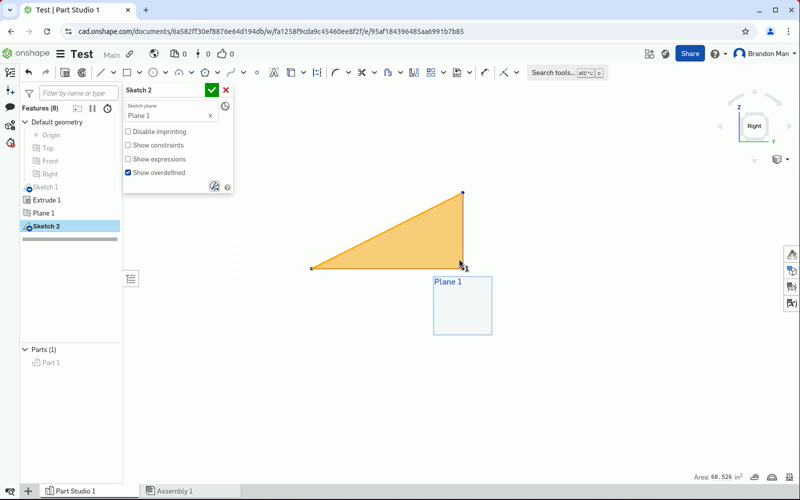
scroll(-6)
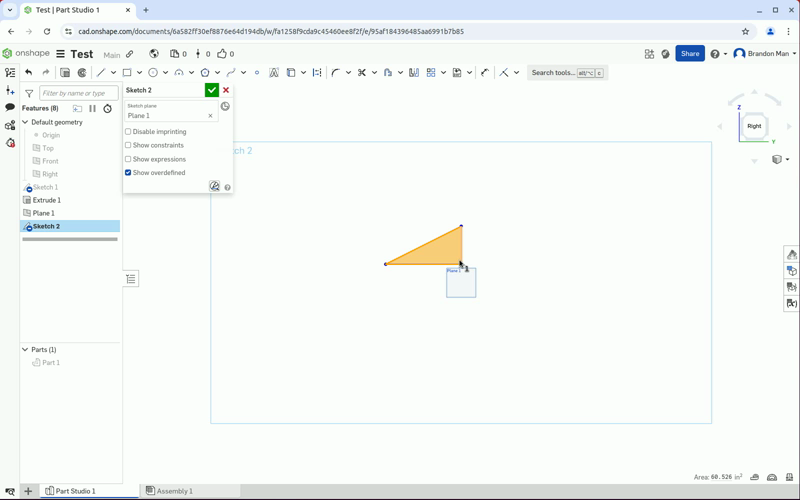
mouse_move(73, 352)
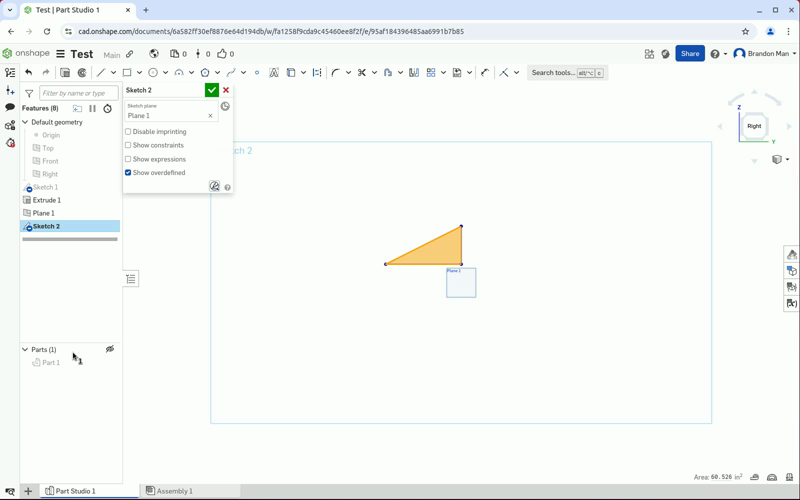
key(shift+y)
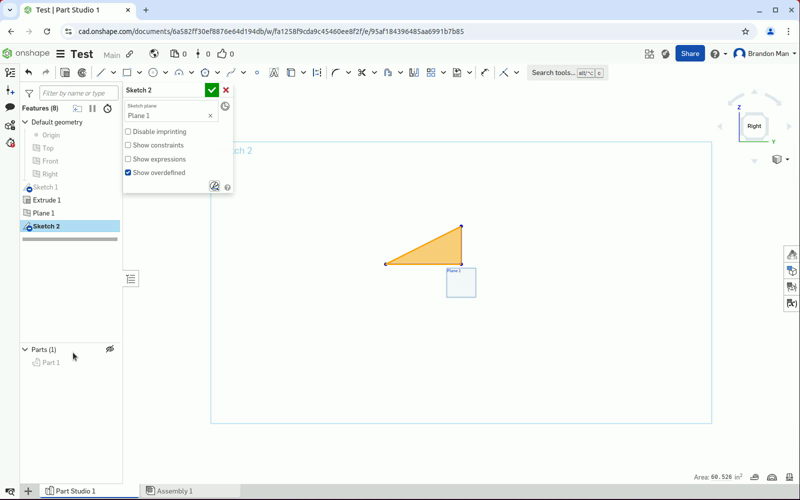
key(shift+e)
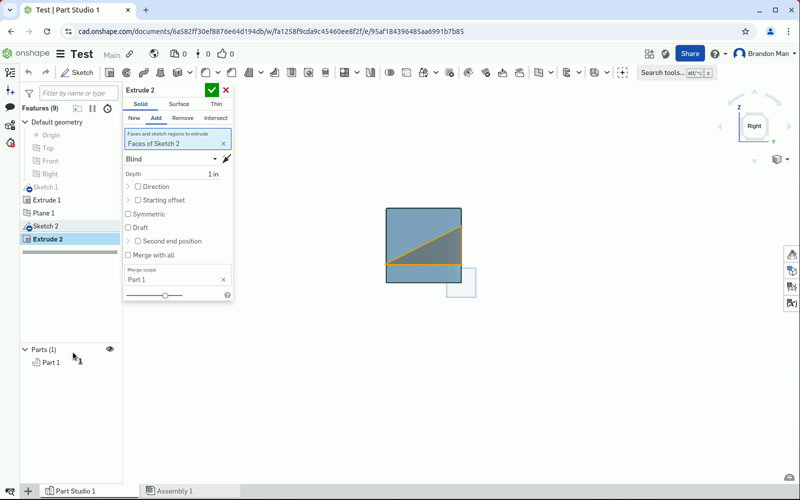
mouse_move(143, 106)
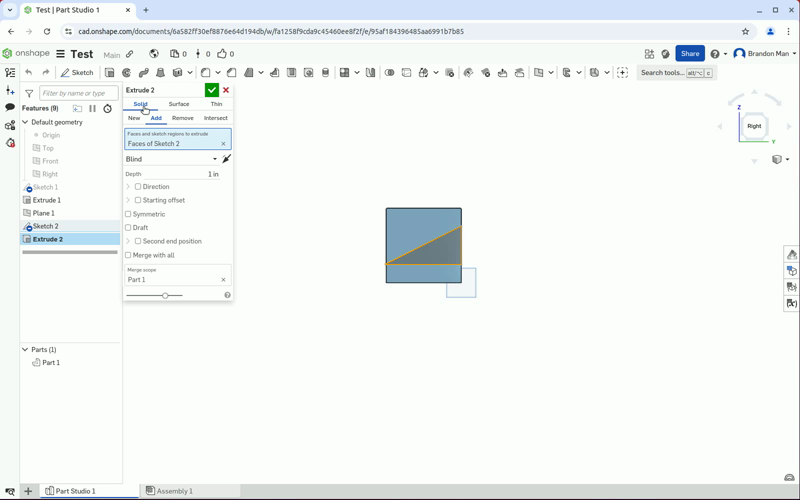
click(143, 106)
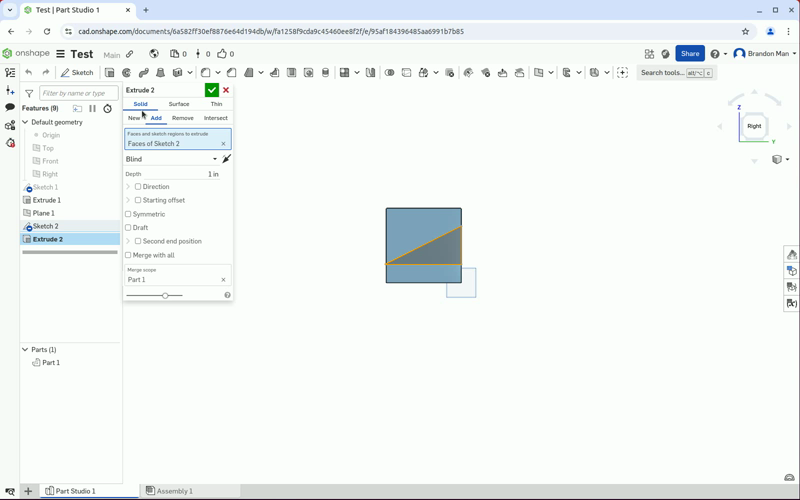
mouse_move(137, 120)
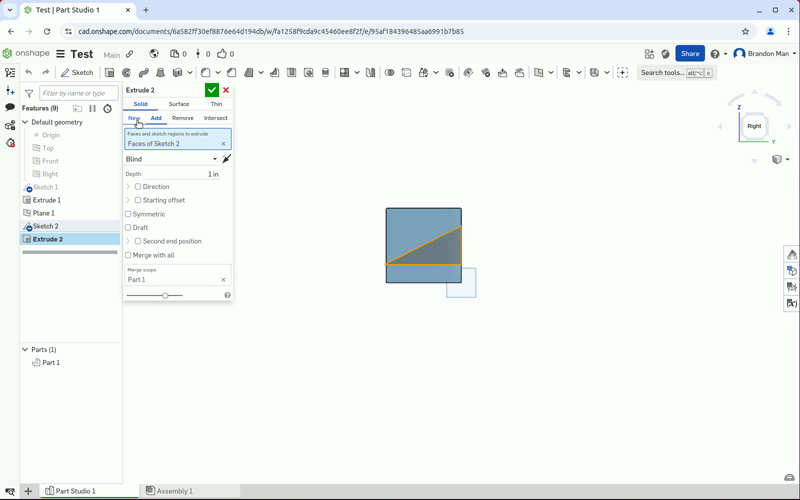
click(137, 120)
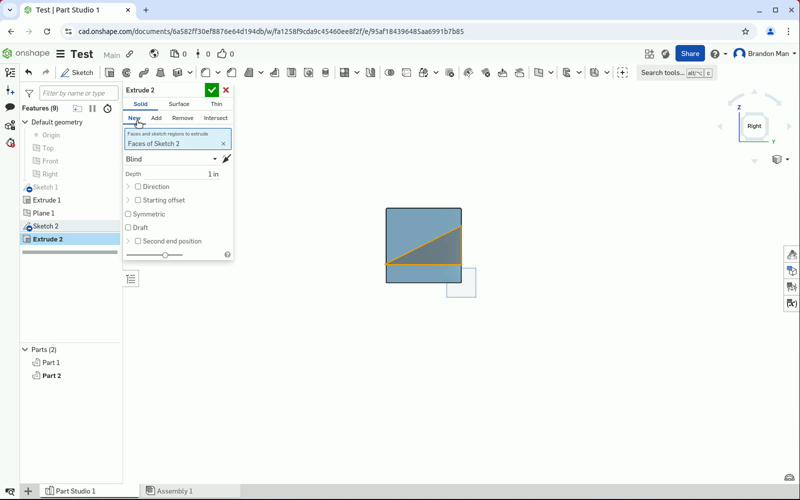
key(tab, 4)
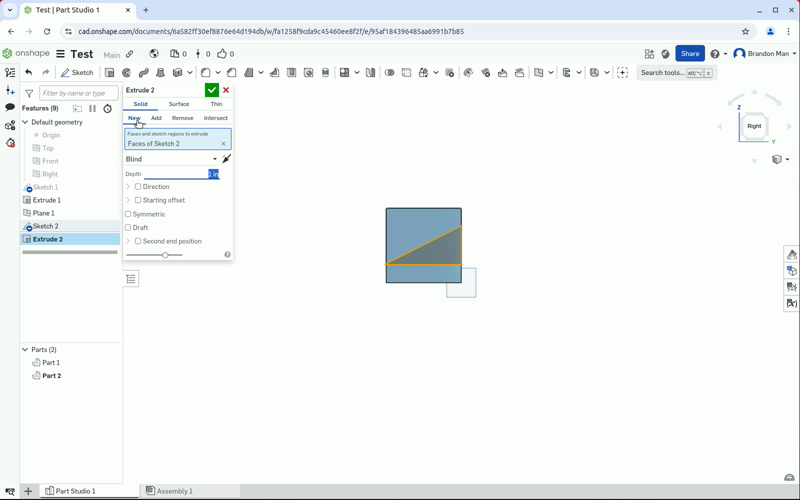
text(15.405)
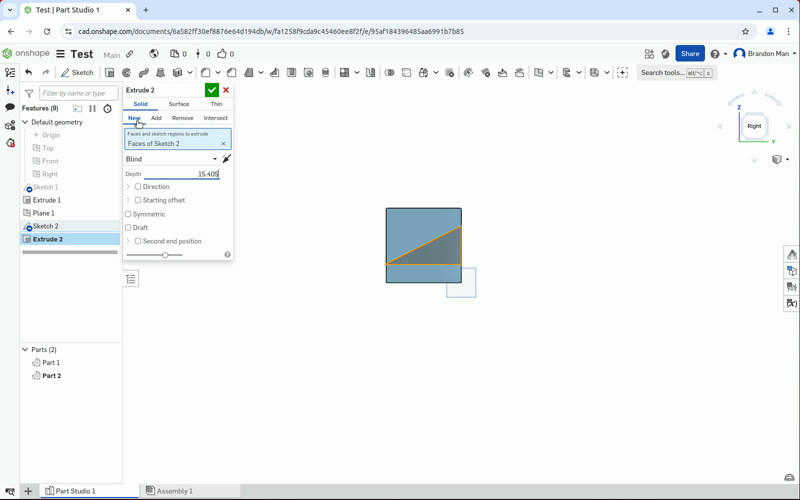
key(enter)
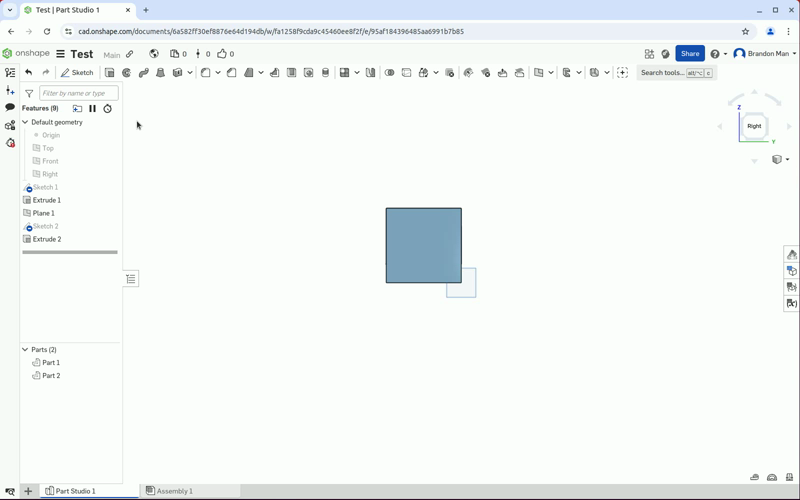
key(shift+h)
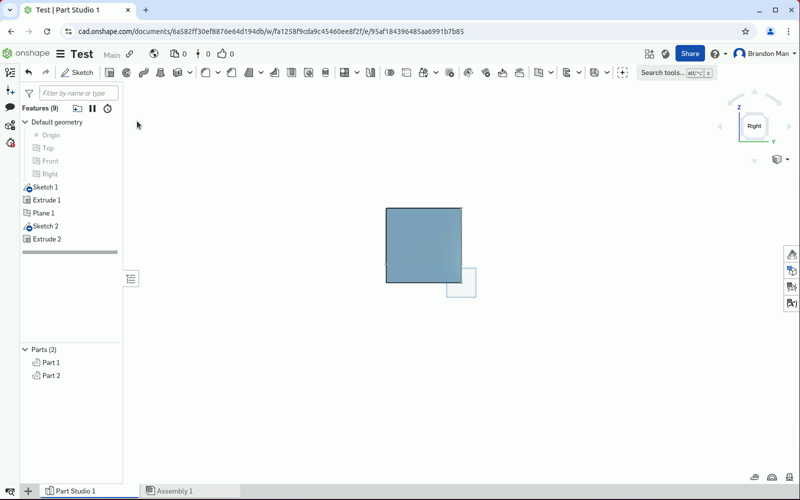
key(shift+h)
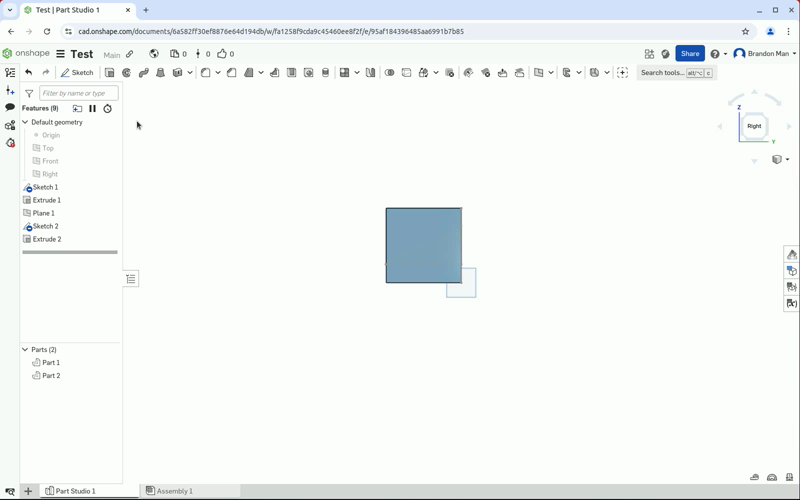
key(shift+7)
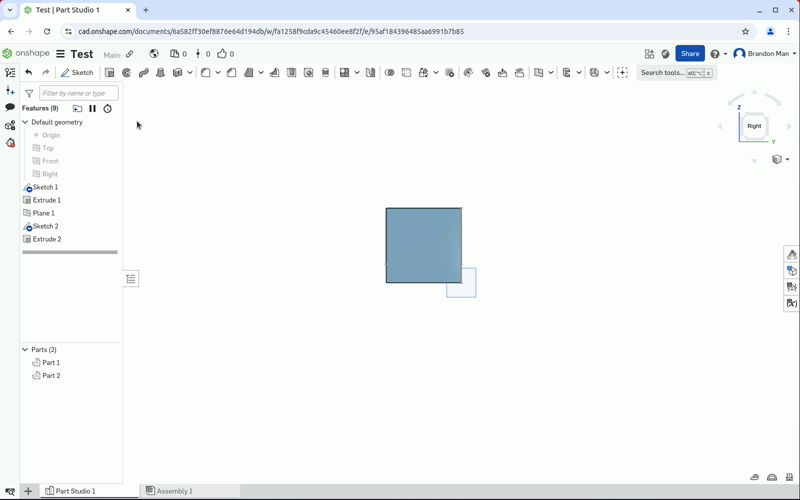
key(right, 2)
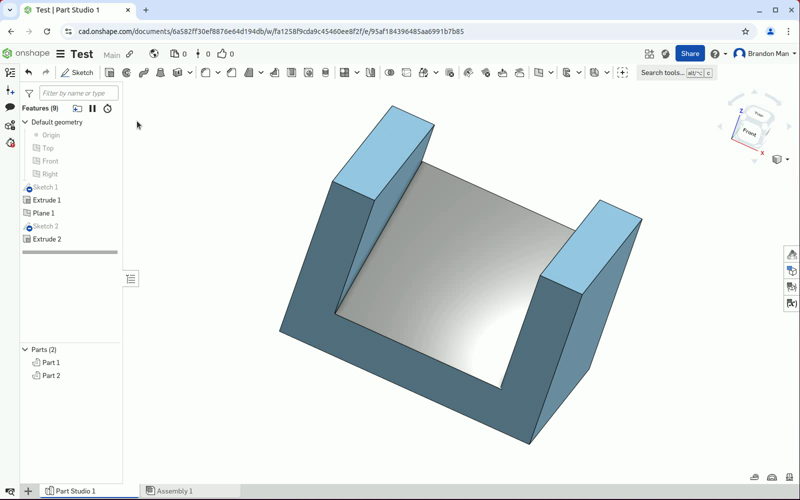
key(down, 2)
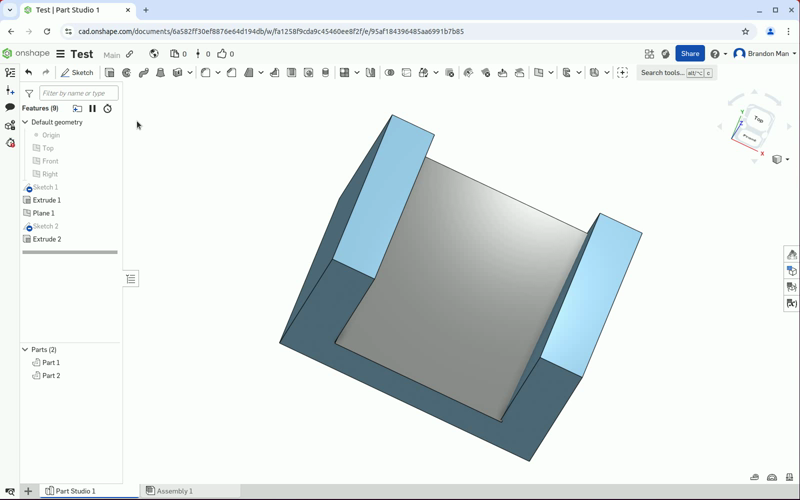
key(up, 2)
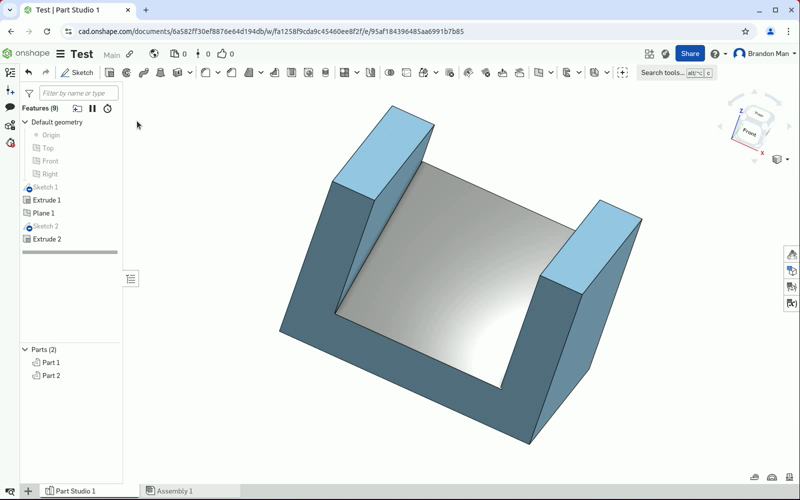
key(left, 2)
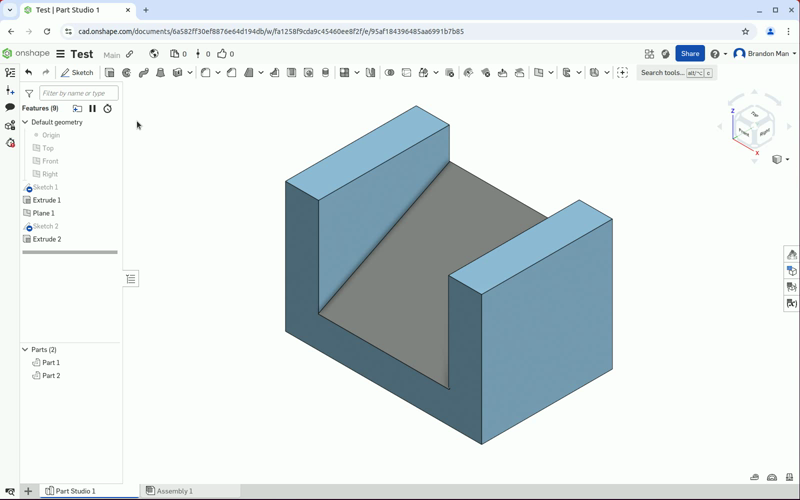
mouse_move(73, 189)
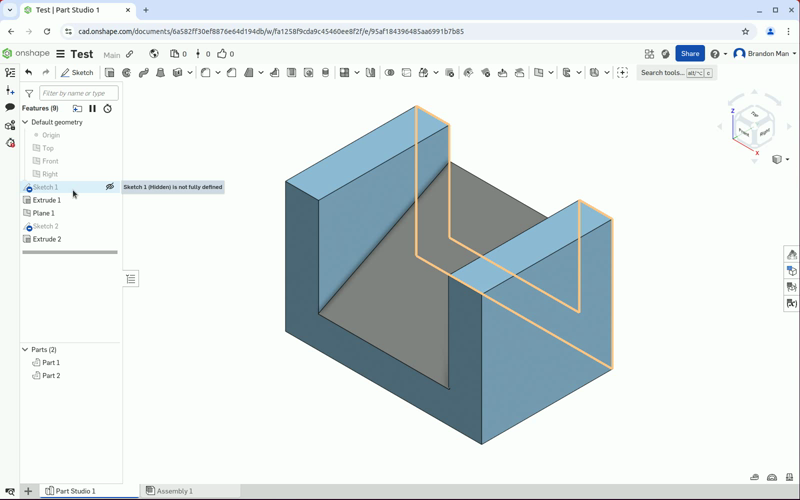
click(73, 189)